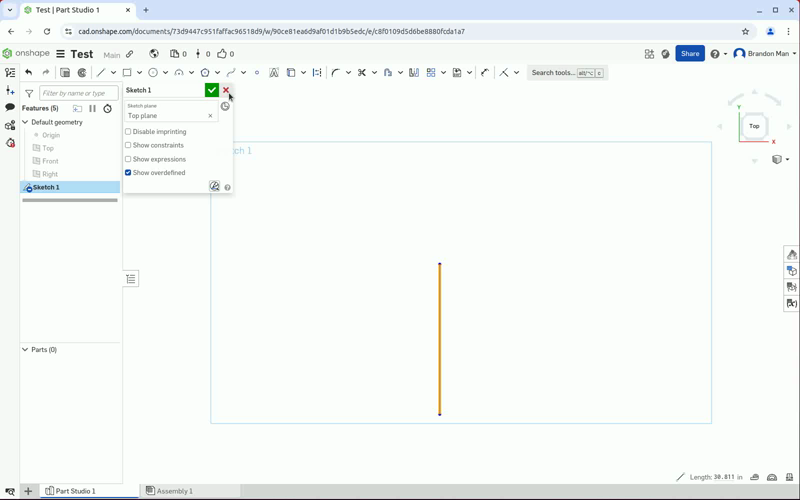
key(shift+h)
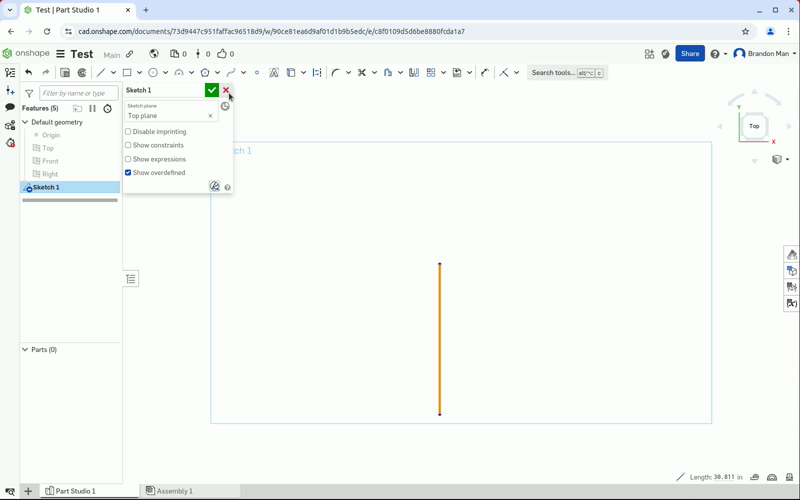
key(shift+s)
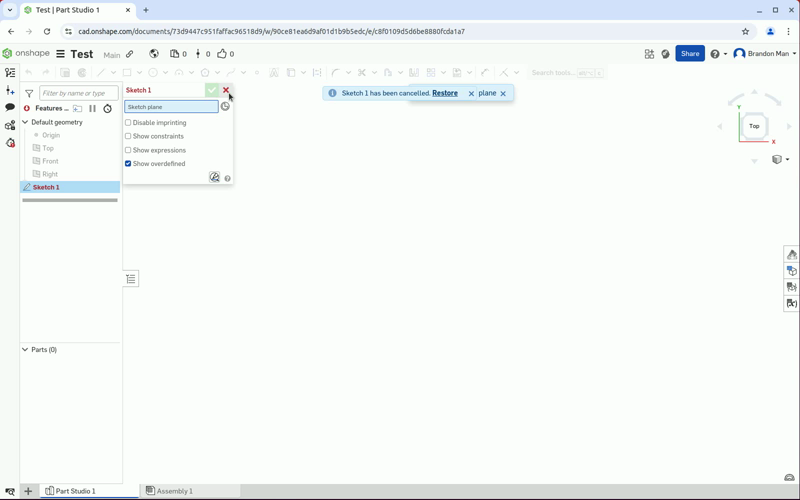
mouse_move(73, 150)
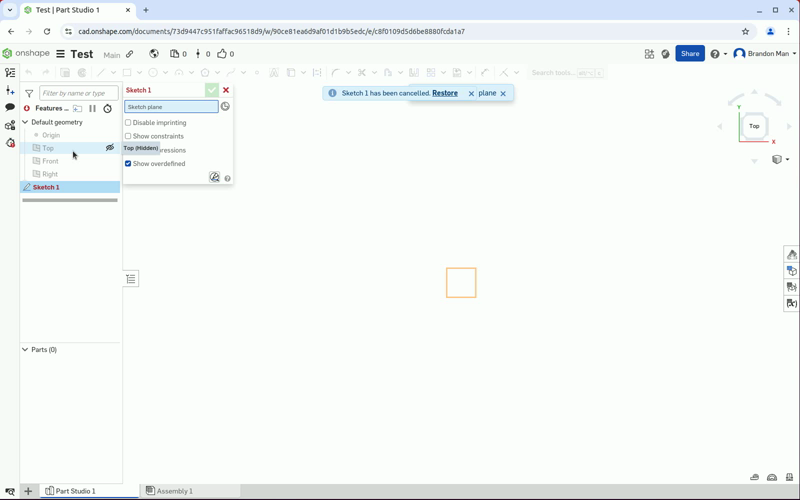
click(73, 150)
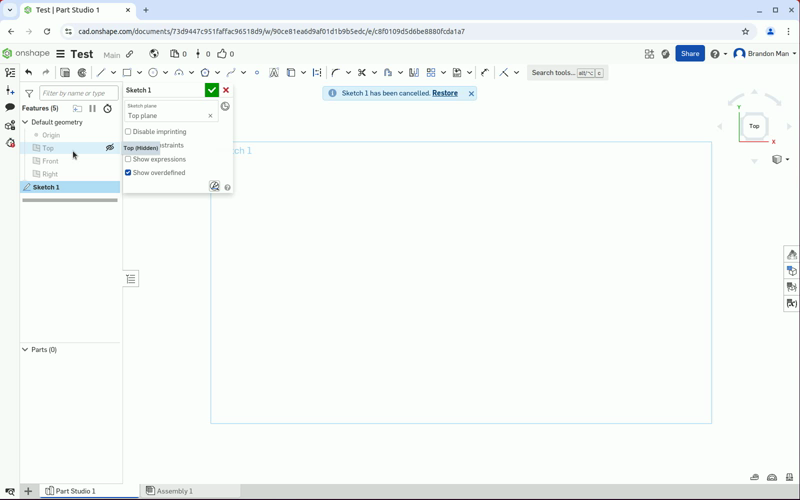
mouse_move(73, 352)
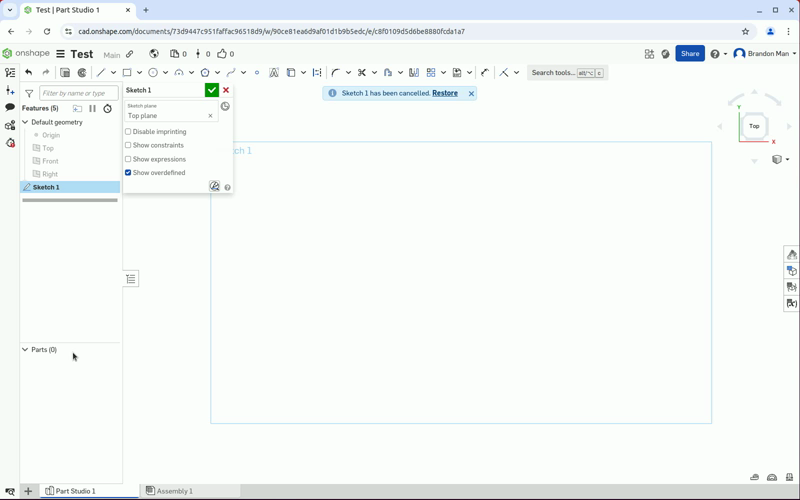
key(y)
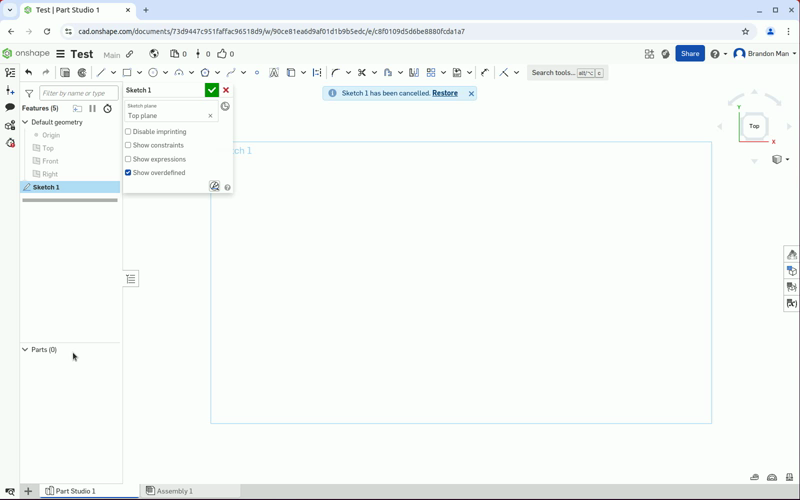
key(l)
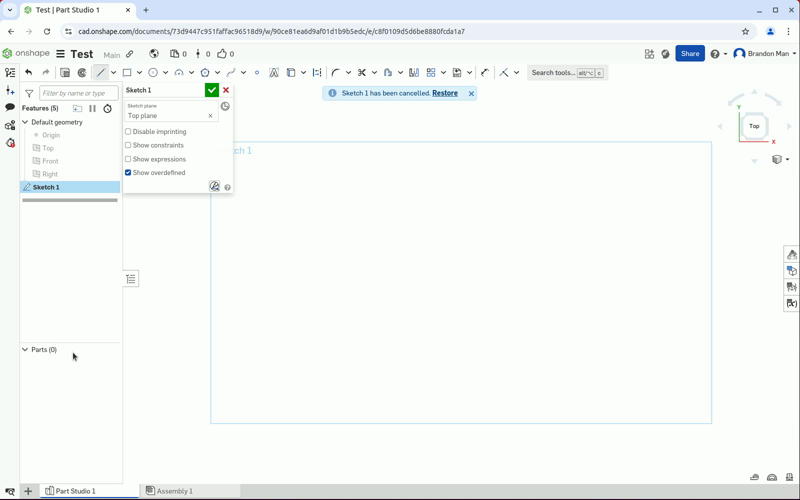
key_down(shift)
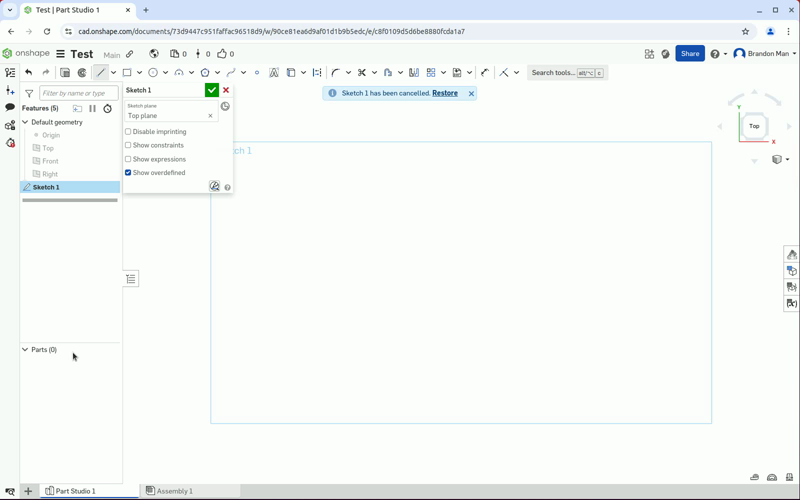
mouse_move(410, 395)
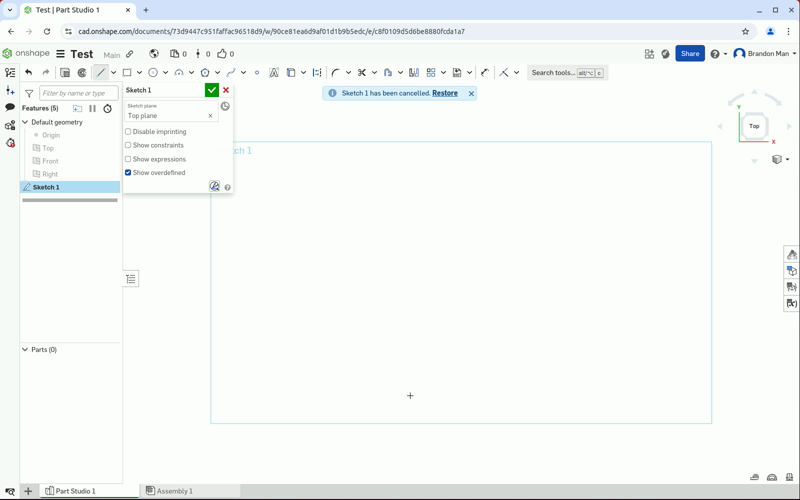
click(410, 395)
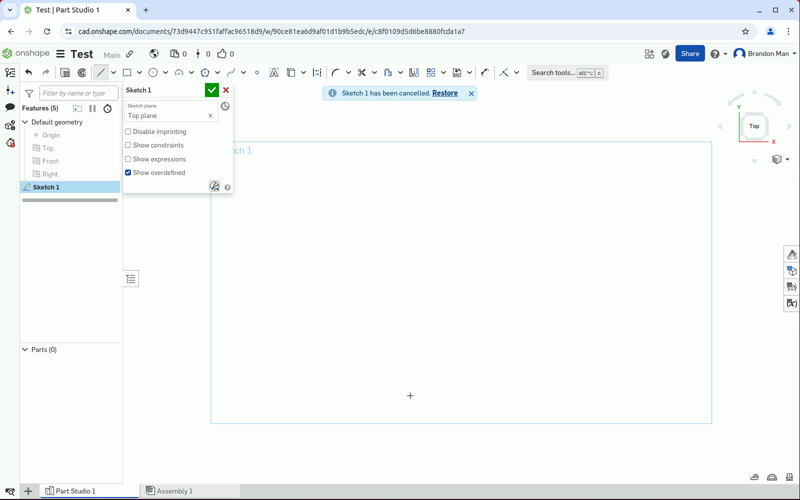
key_up(shift)
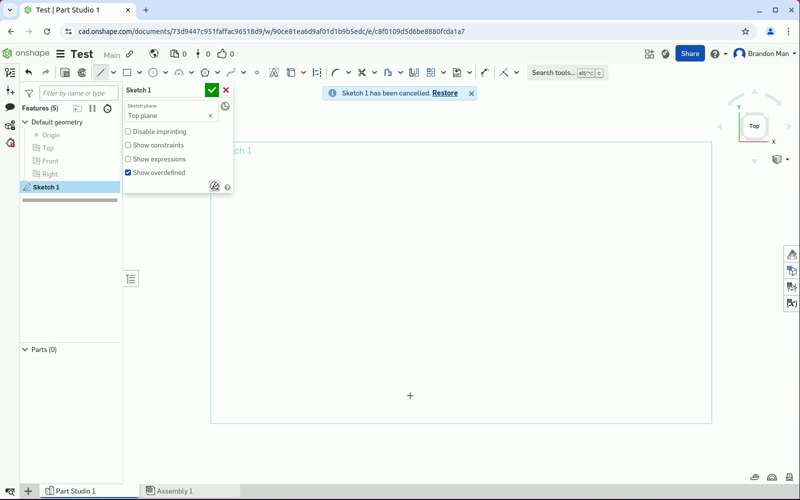
key_down(shift)
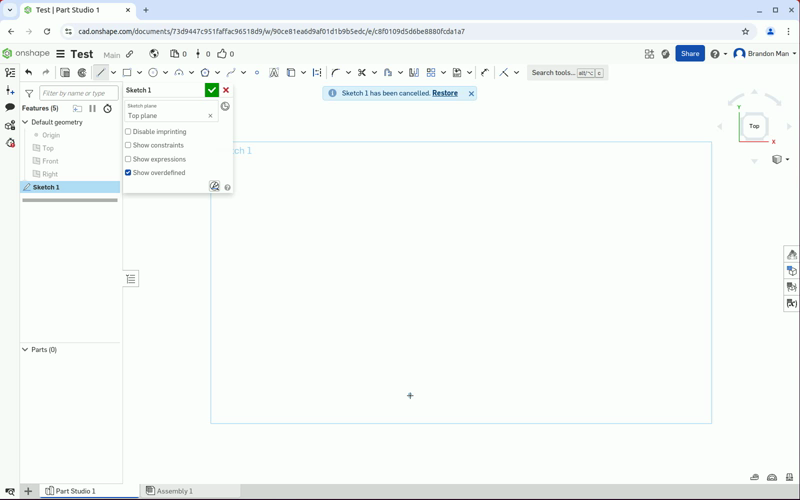
mouse_move(511, 395)
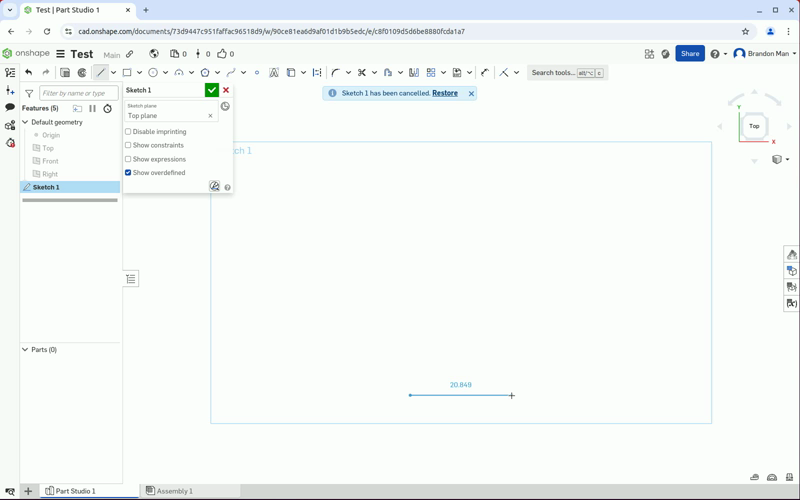
click(511, 395)
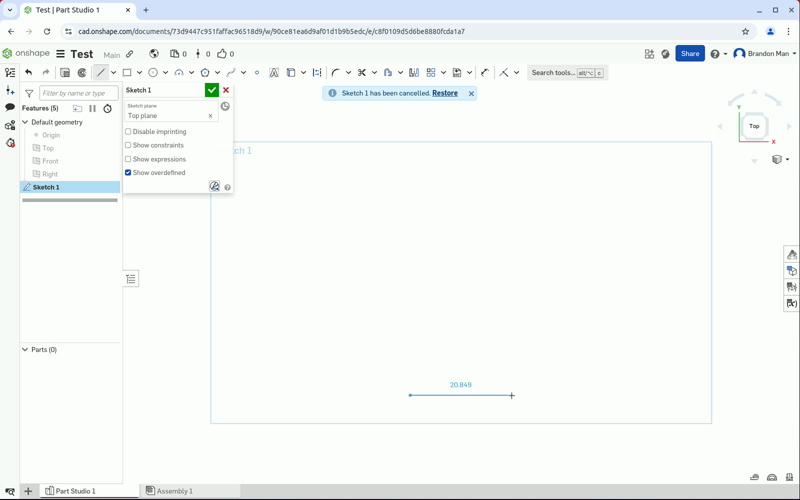
key_up(shift)
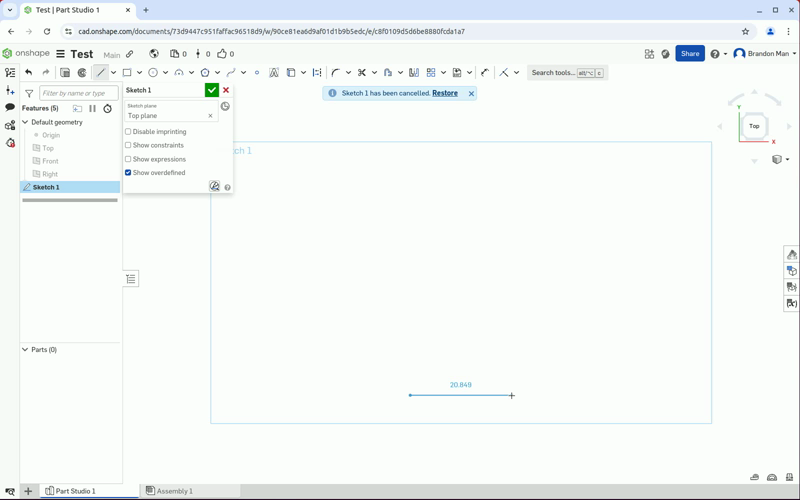
key_down(shift)
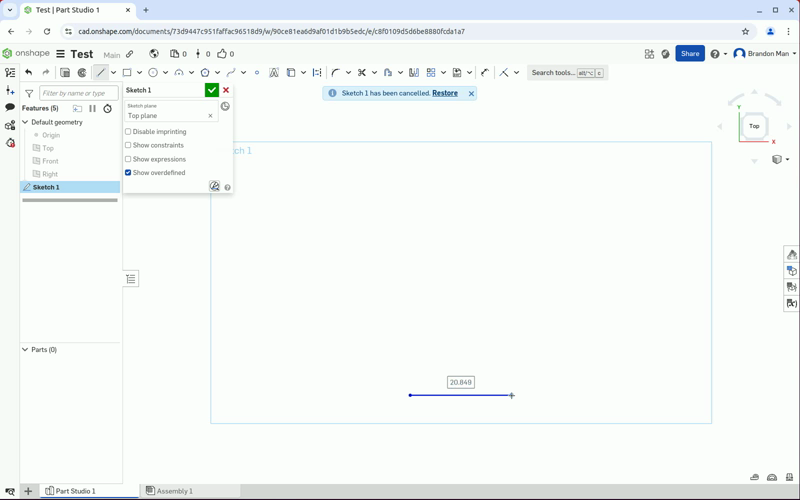
mouse_move(511, 171)
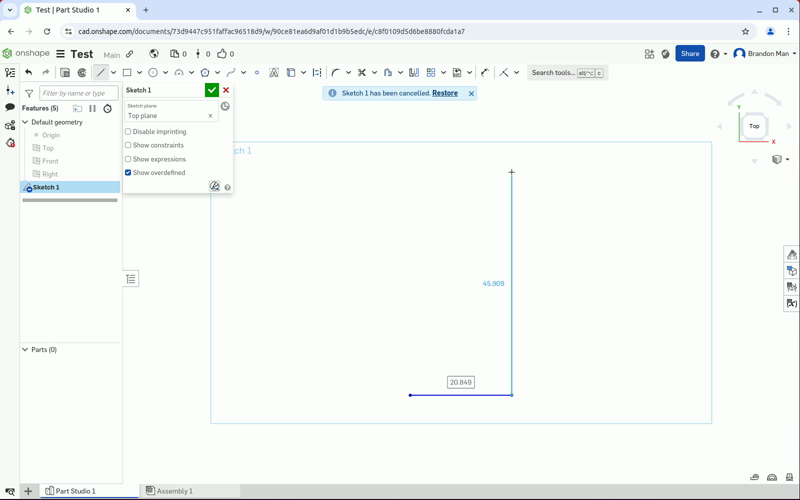
click(511, 171)
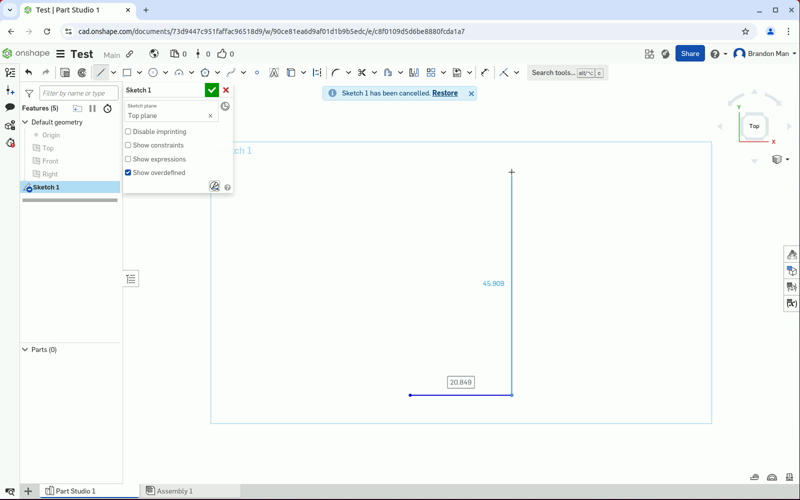
key_up(shift)
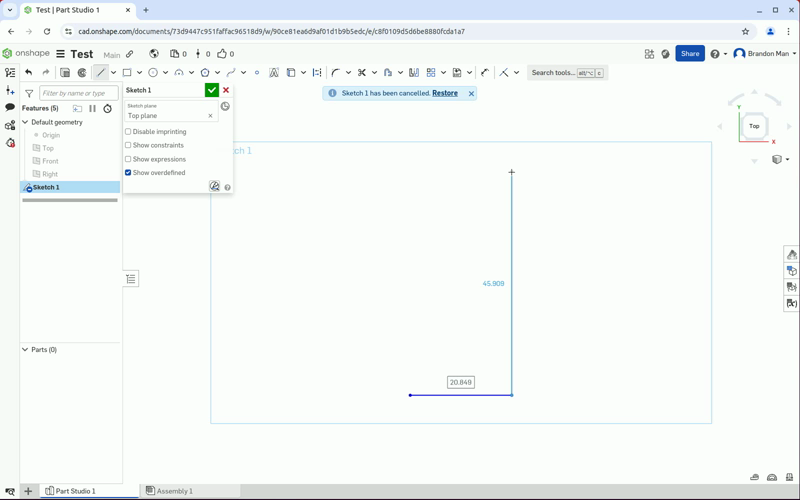
key_down(shift)
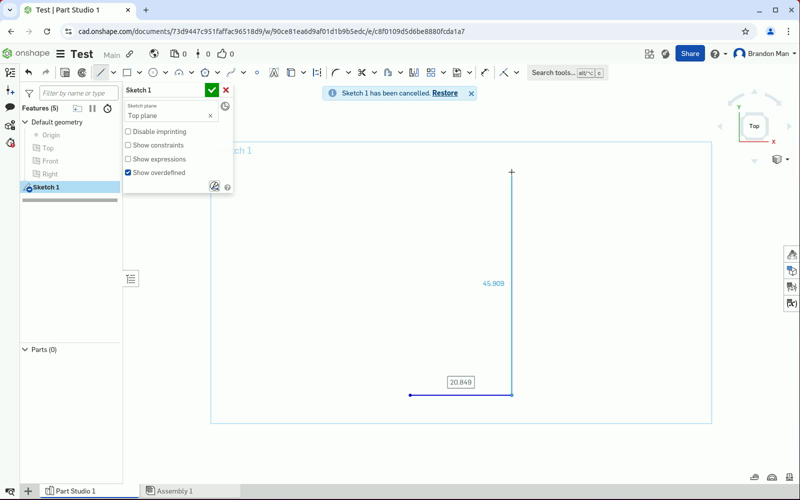
mouse_move(410, 171)
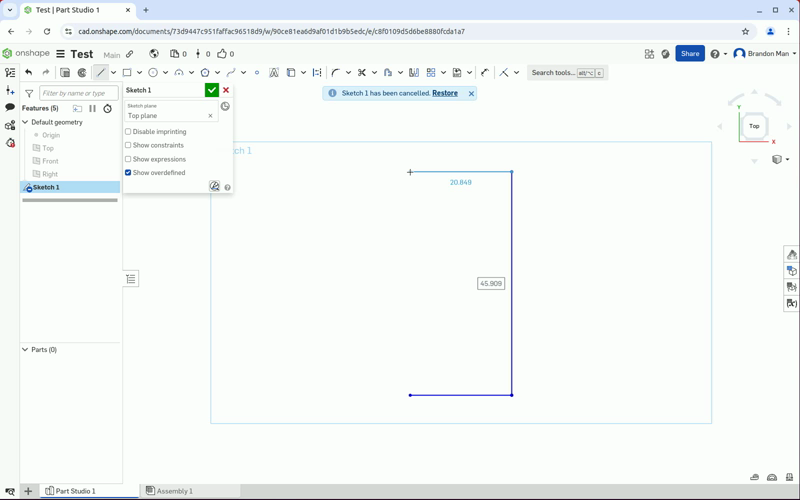
click(410, 171)
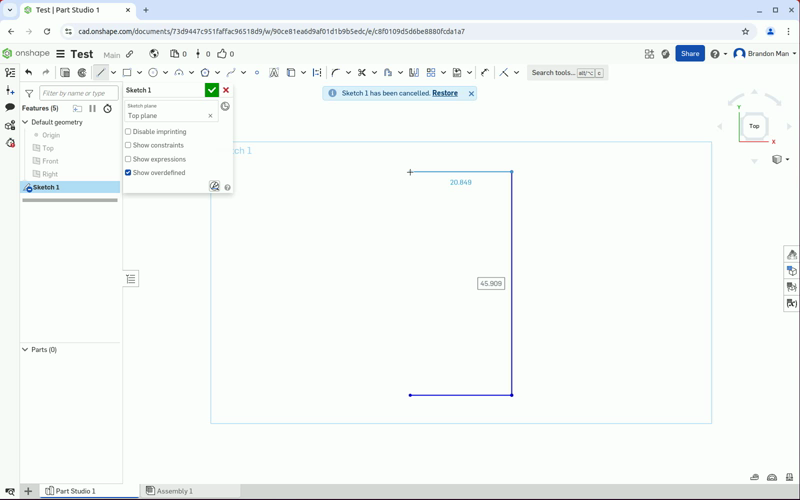
key_up(shift)
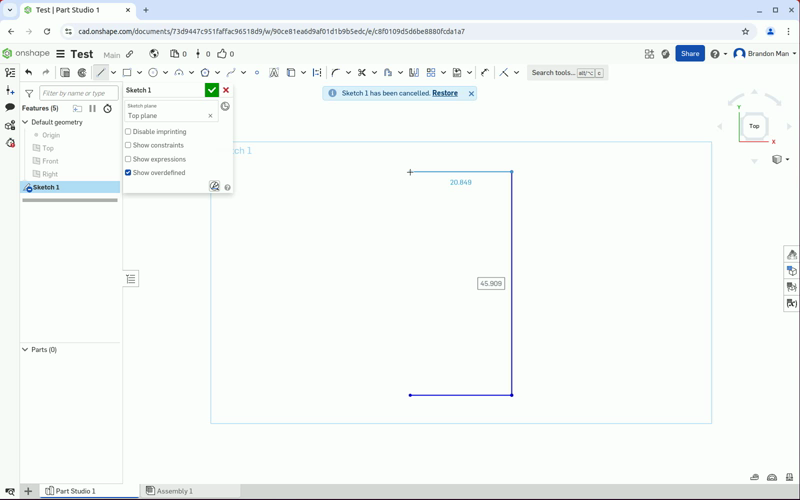
key_down(shift)
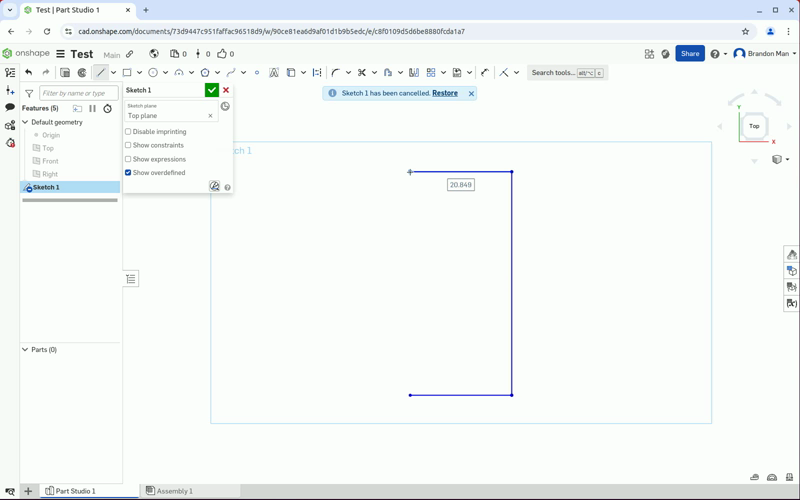
mouse_move(410, 395)
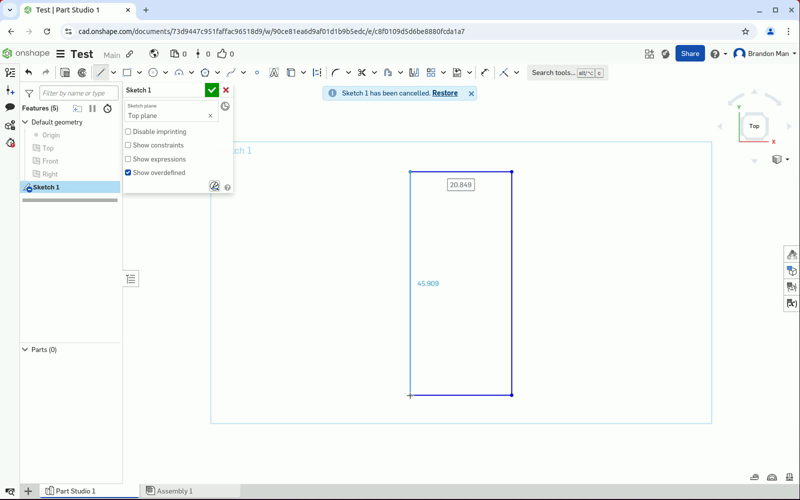
key_up(shift)
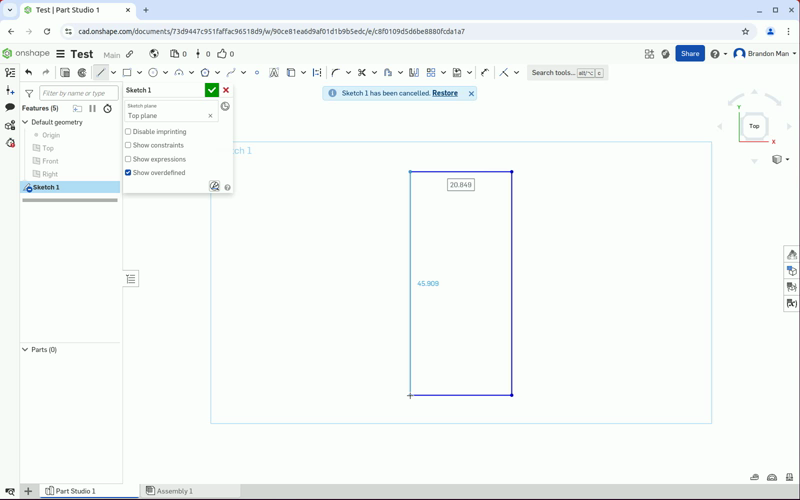
click(410, 395)
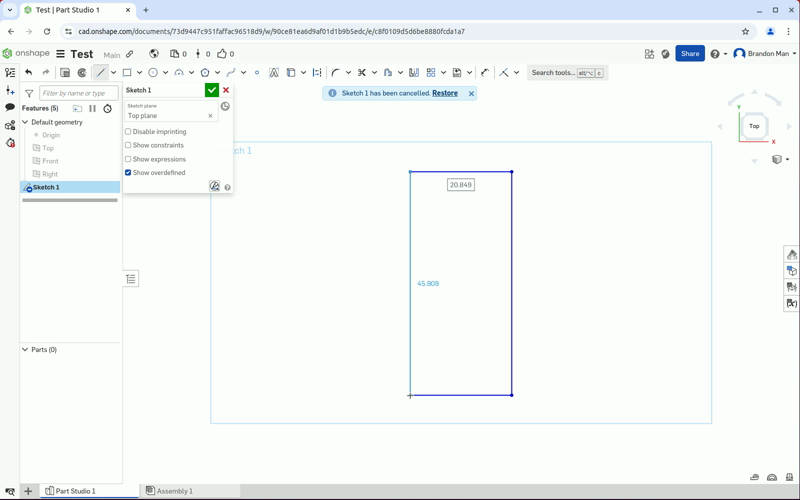
key(esc)
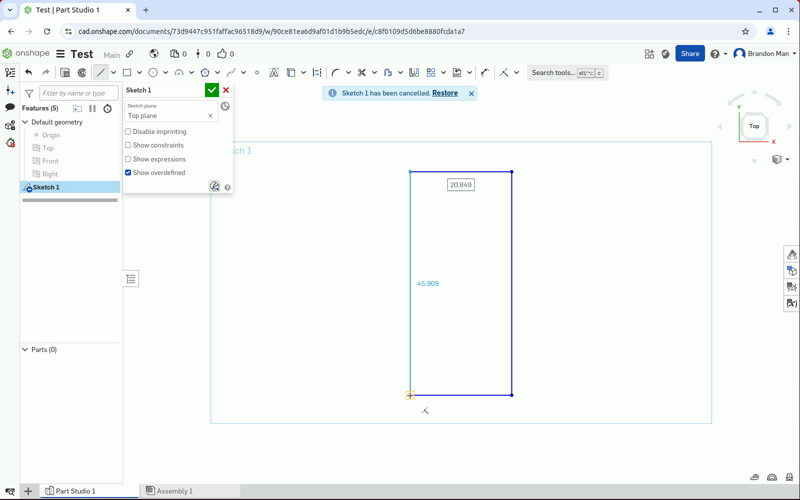
mouse_move(445, 296)
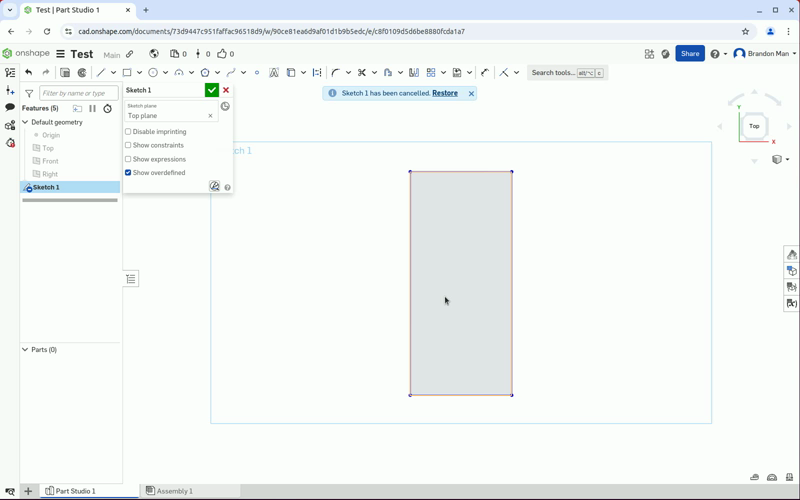
click(445, 296)
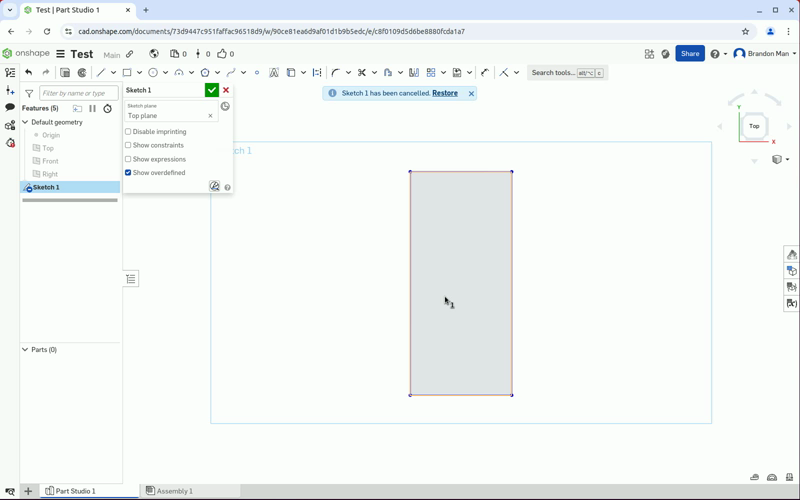
mouse_move(73, 352)
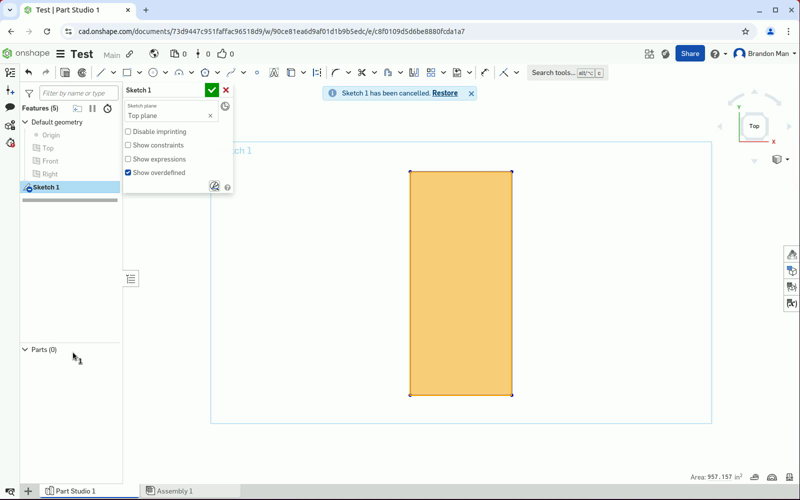
key(shift+y)
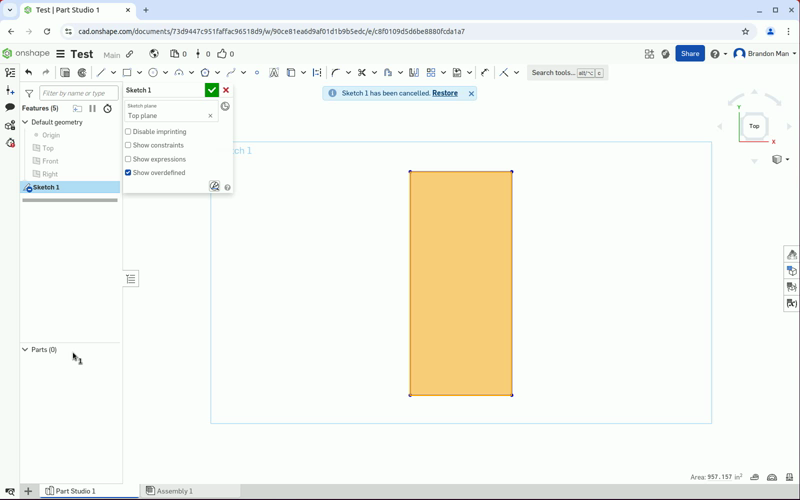
key(shift+e)
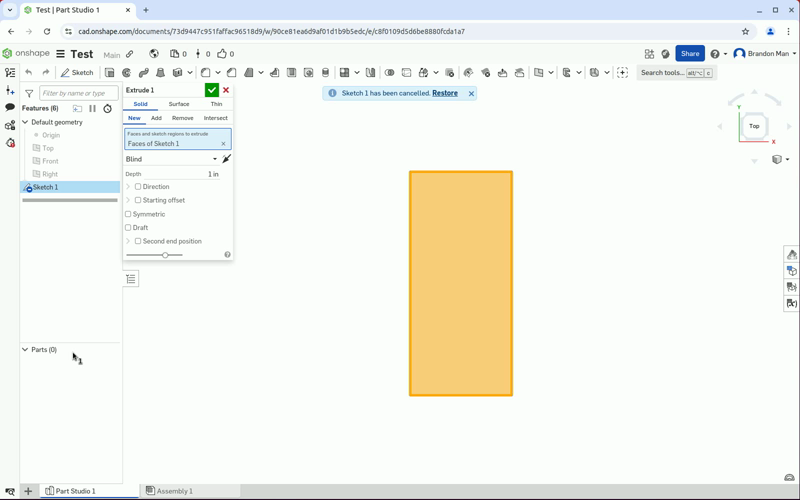
mouse_move(143, 106)
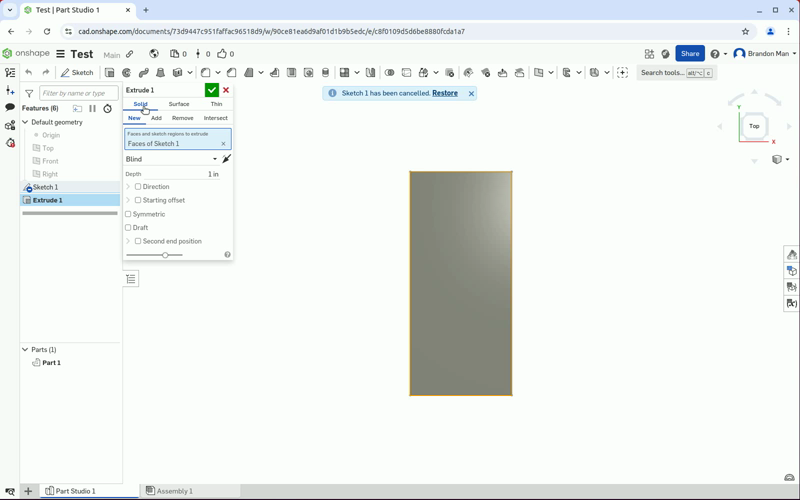
click(143, 106)
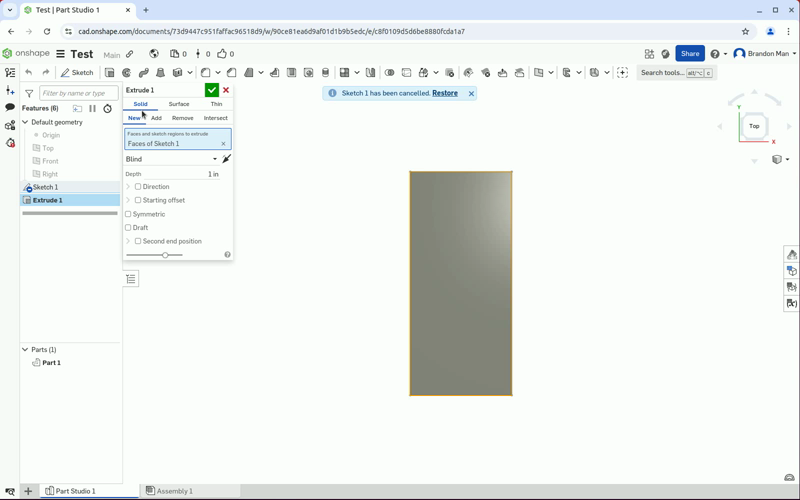
mouse_move(137, 120)
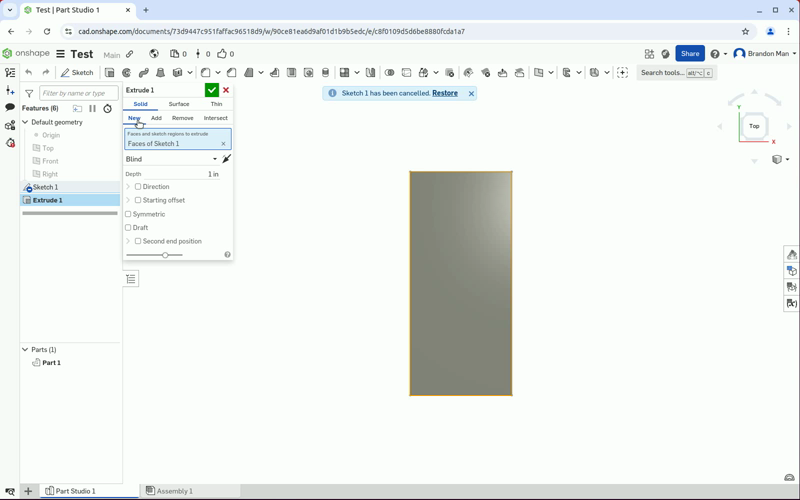
click(137, 120)
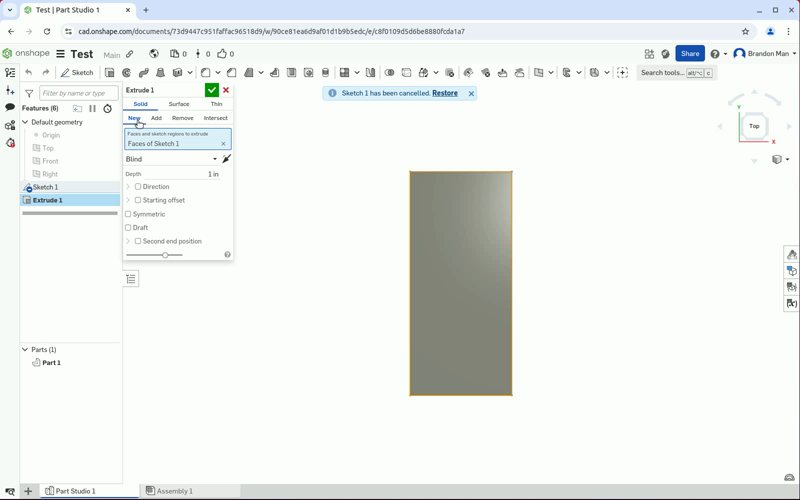
key(tab, 4)
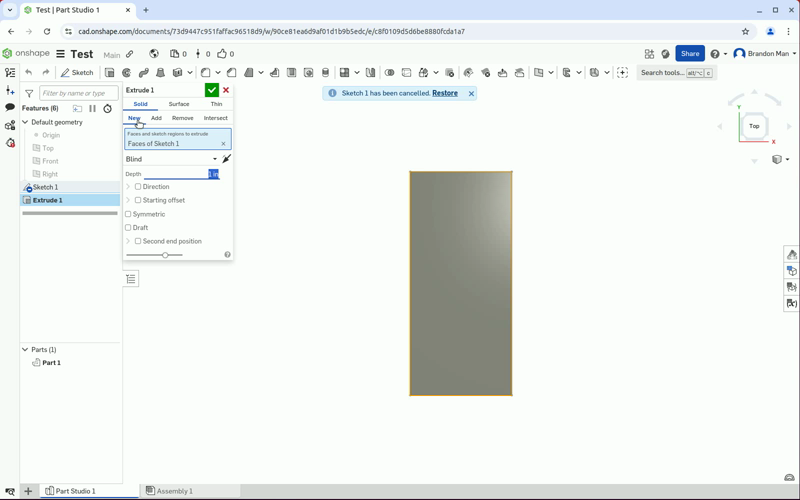
text(1.204)
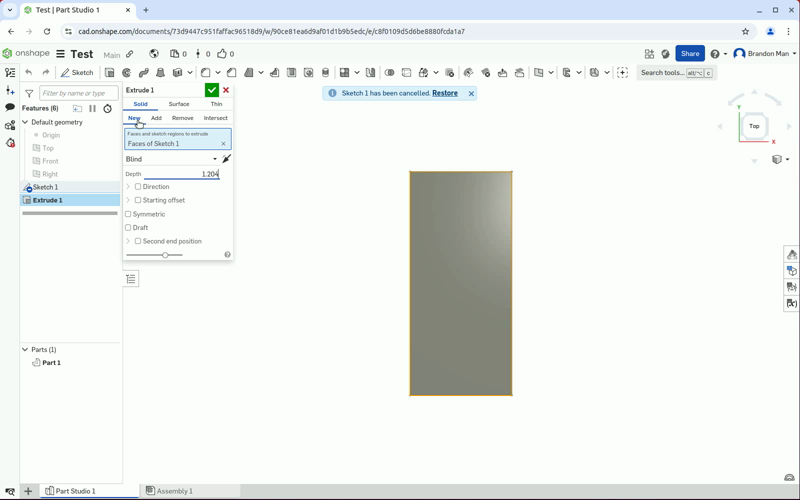
key(enter)
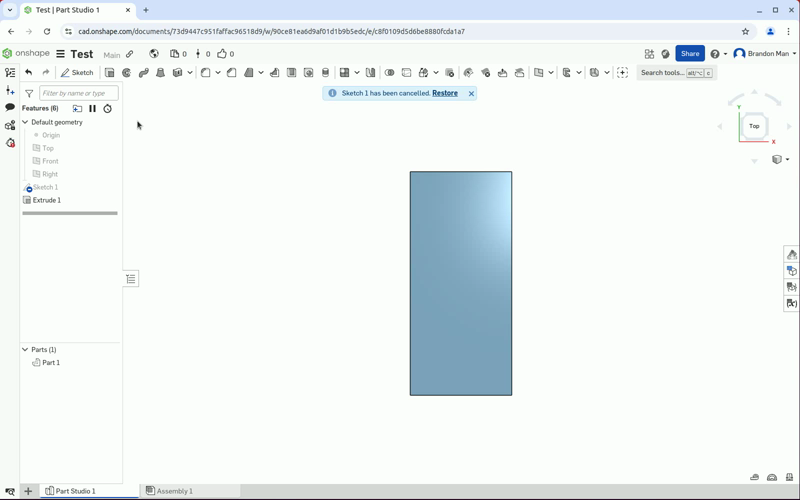
key(shift+h)
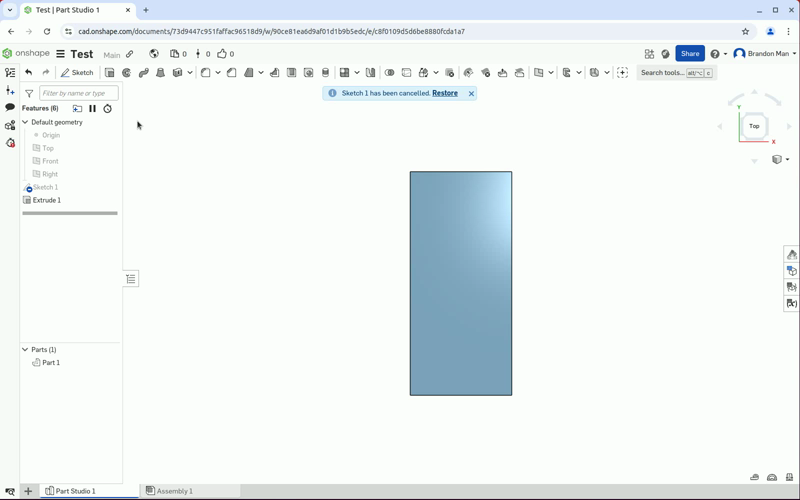
key(shift+h)
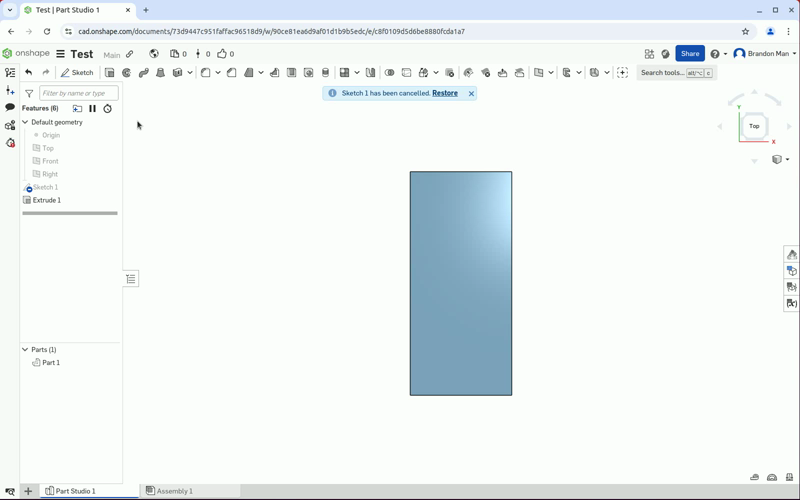
mouse_move(73, 189)
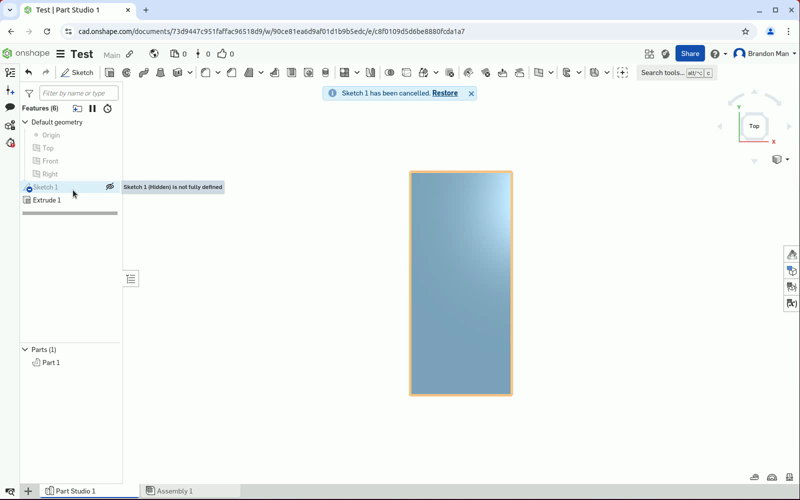
click(73, 189)
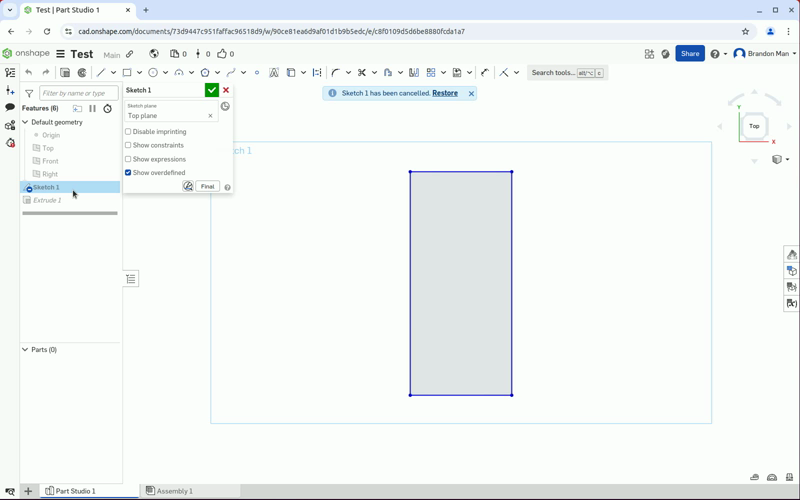
mouse_move(229, 92)
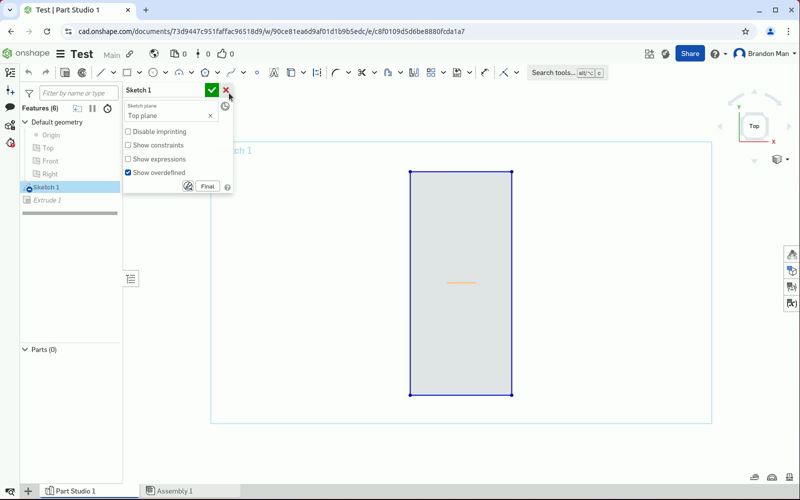
click(229, 92)
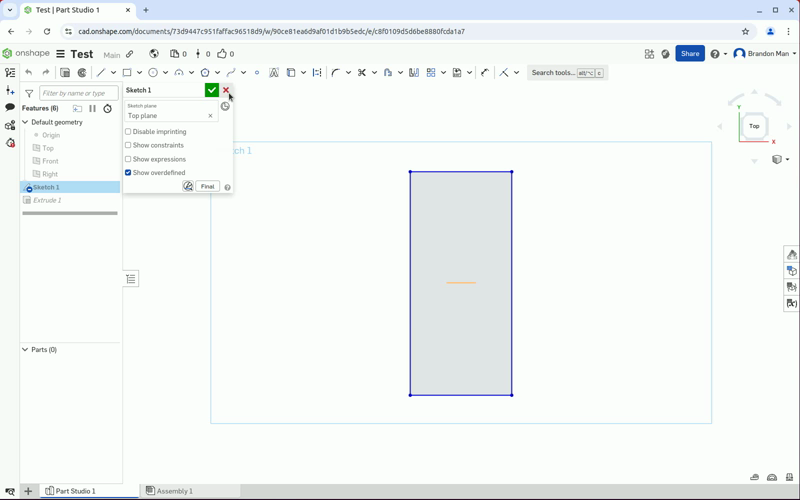
key(shift+s)
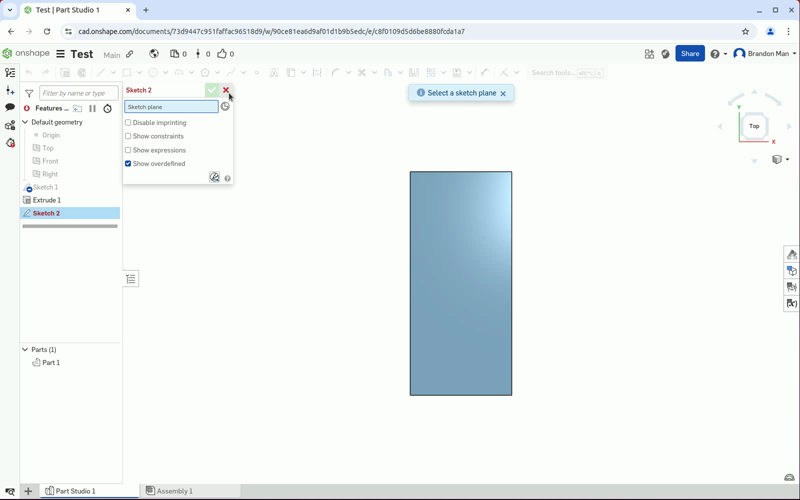
mouse_move(73, 150)
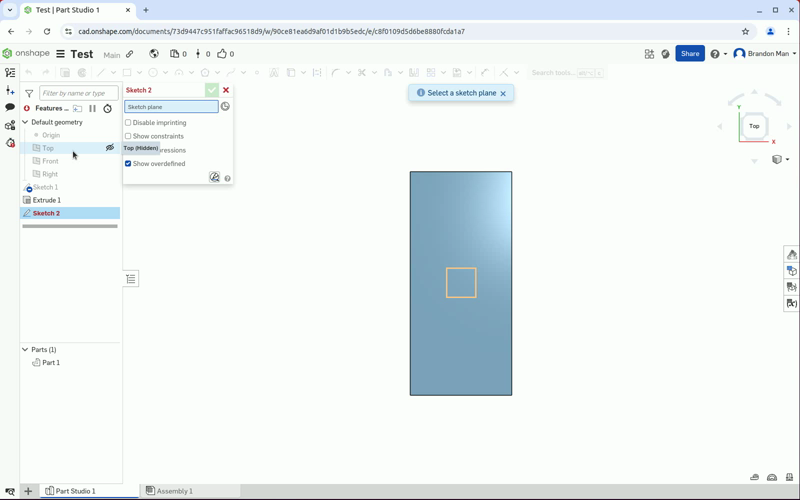
click(73, 150)
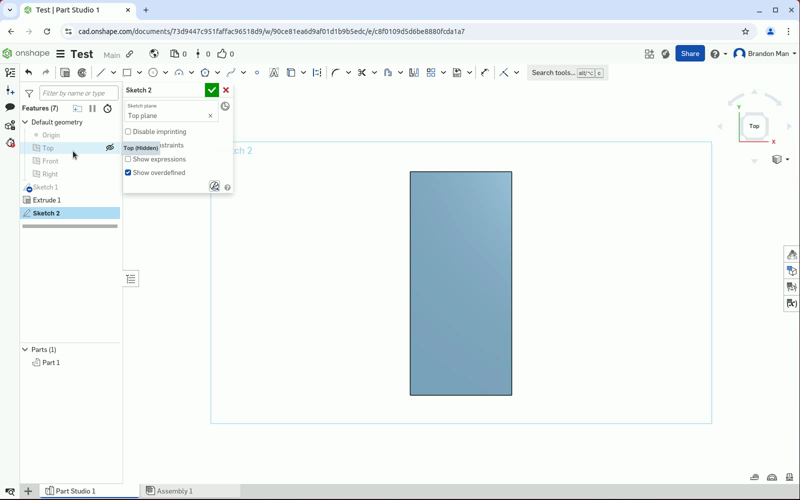
mouse_move(73, 352)
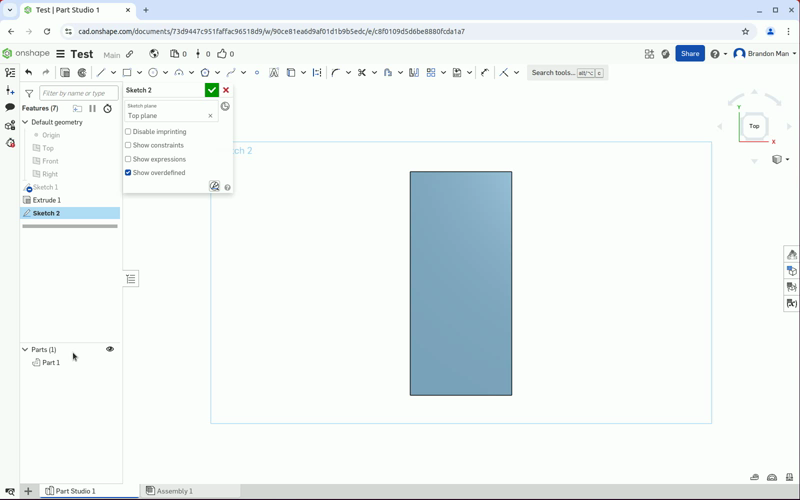
key(y)
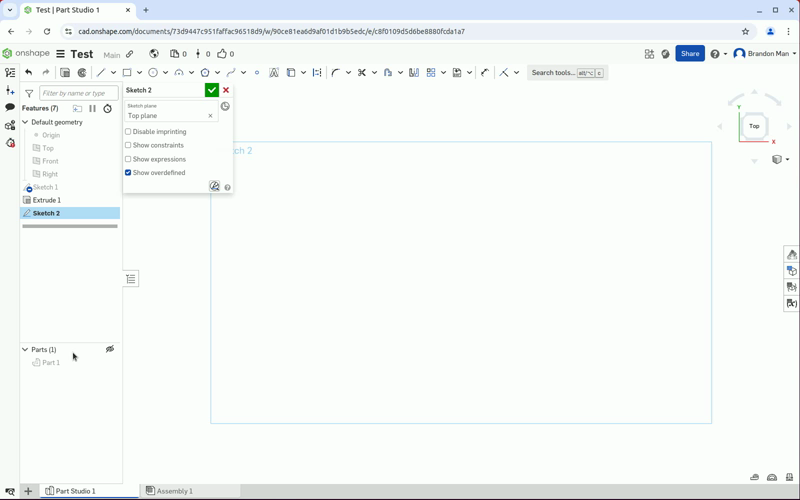
key(l)
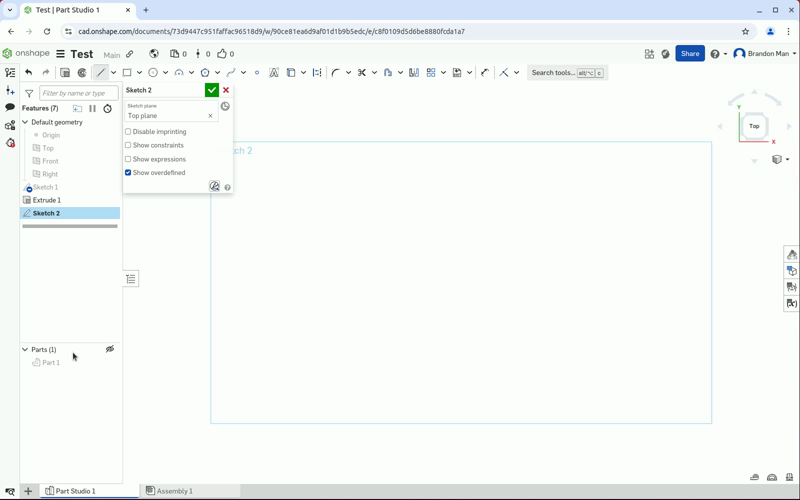
key_down(shift)
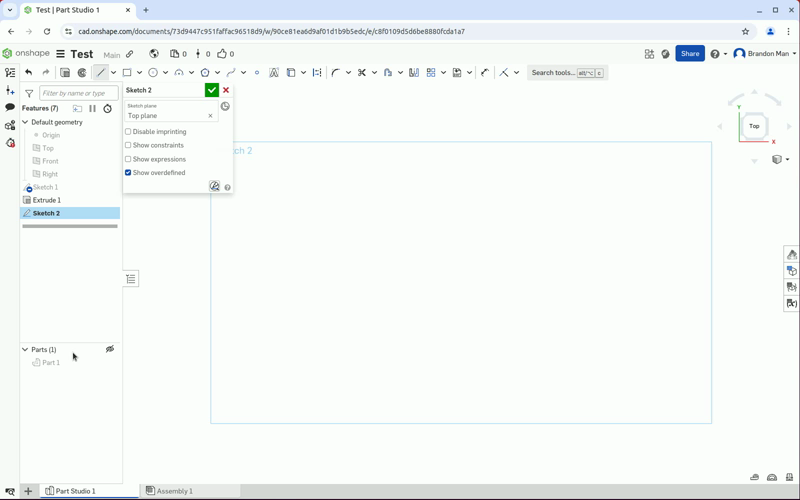
mouse_move(410, 395)
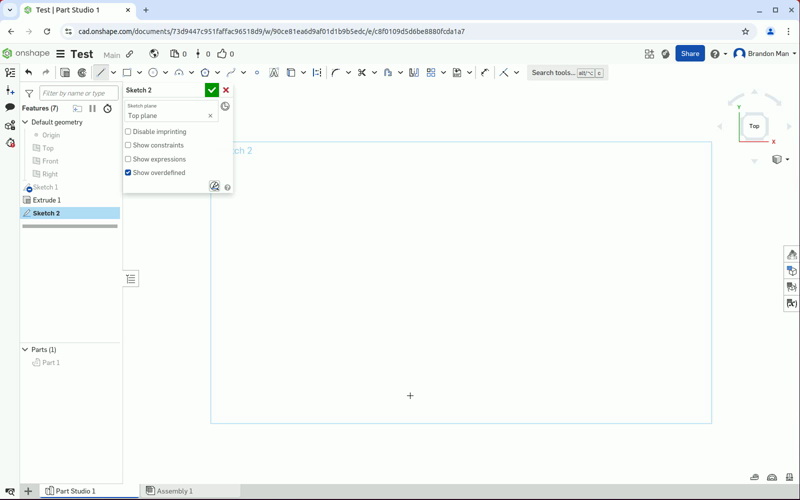
click(410, 395)
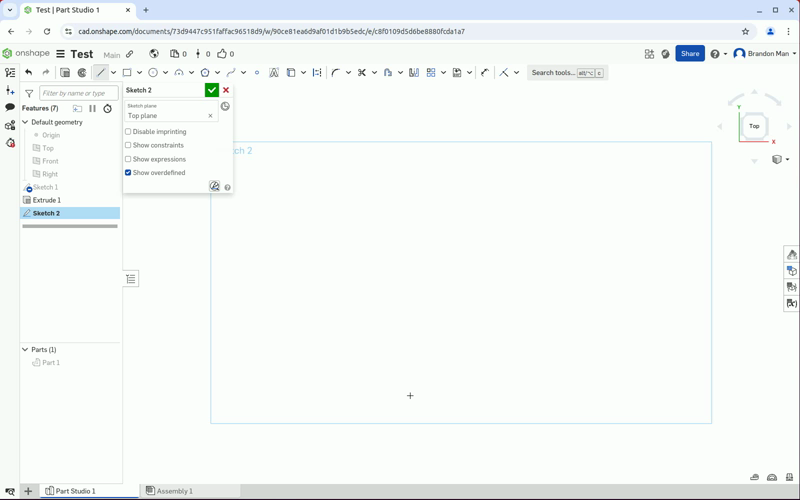
key_up(shift)
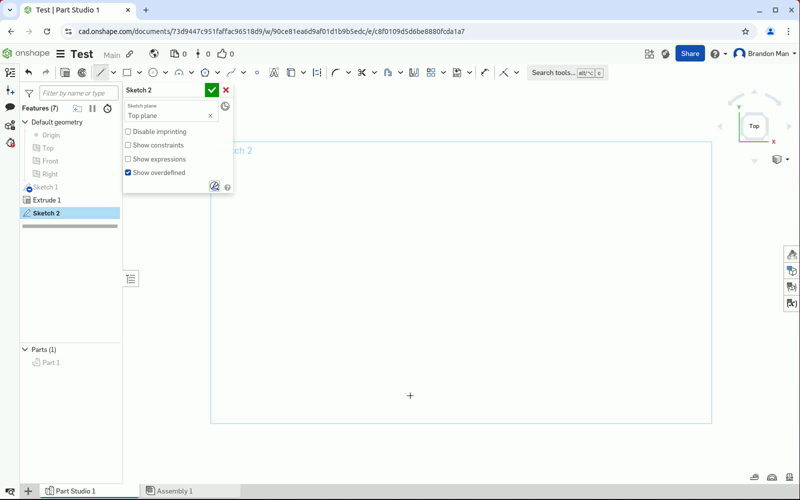
key_down(shift)
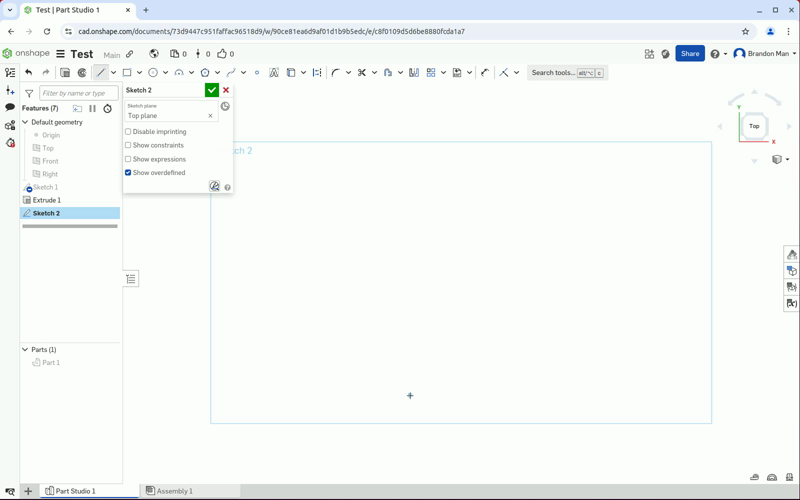
mouse_move(511, 395)
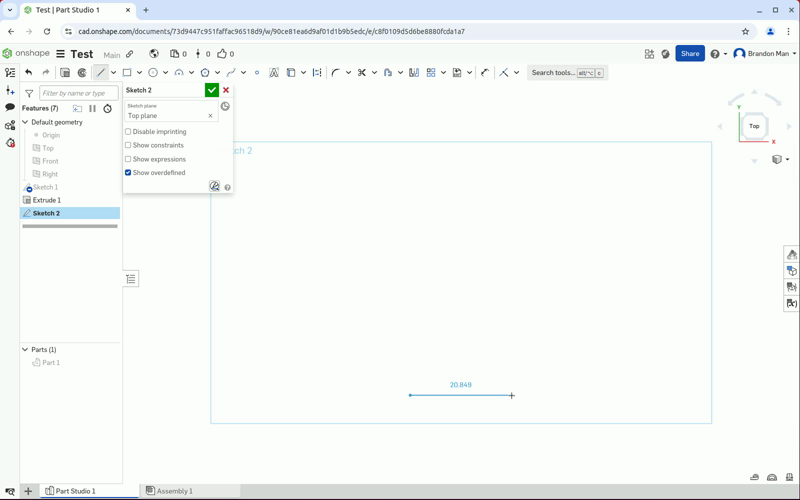
click(511, 395)
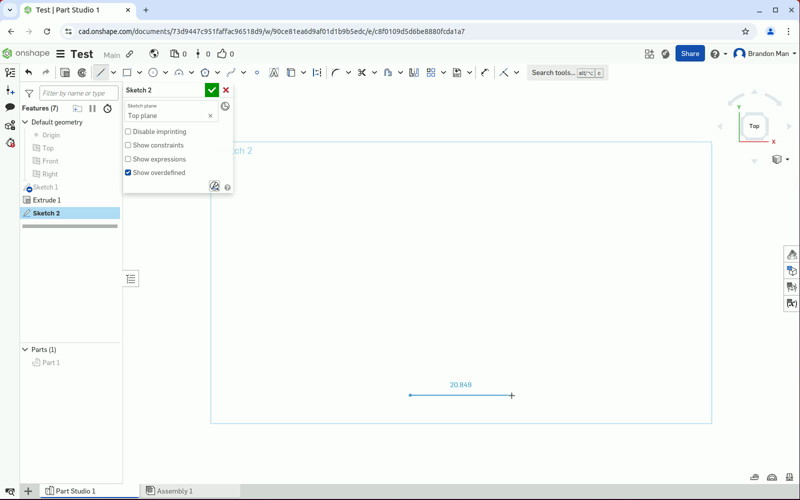
key_up(shift)
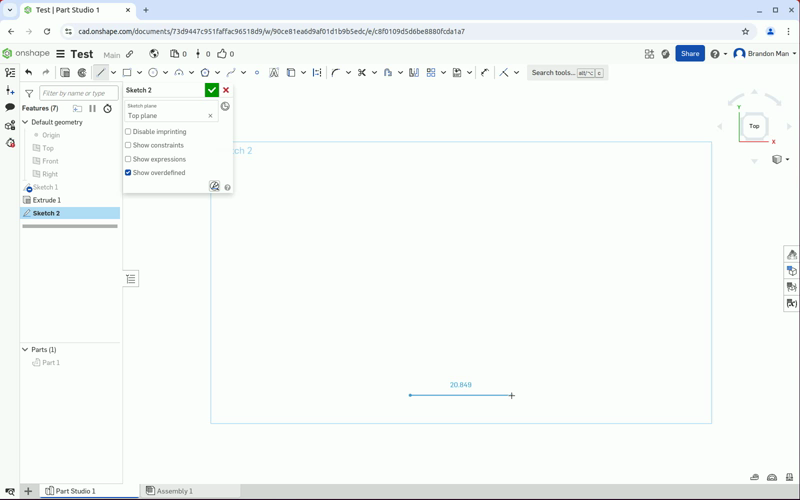
key_down(shift)
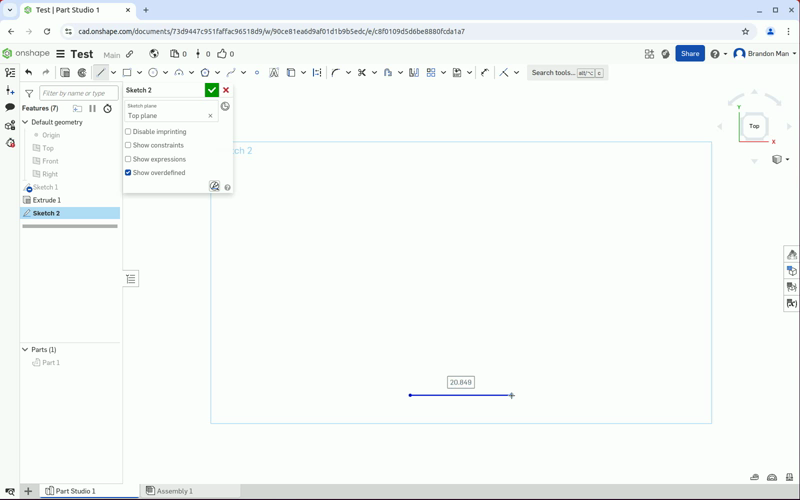
mouse_move(511, 171)
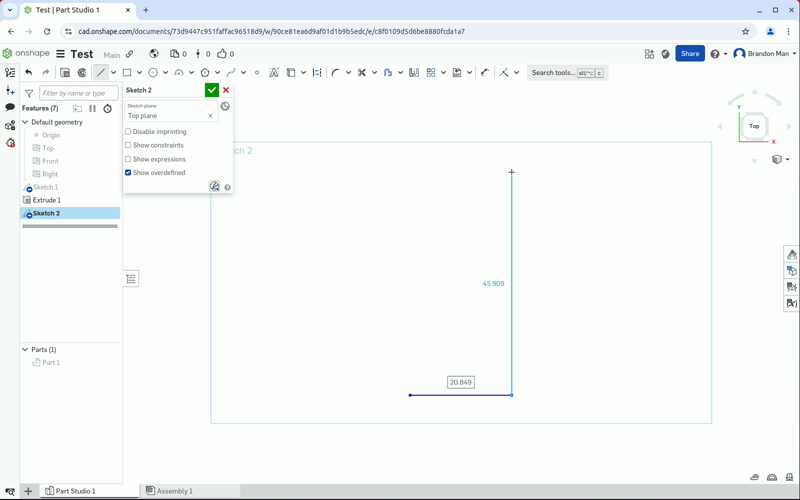
click(511, 171)
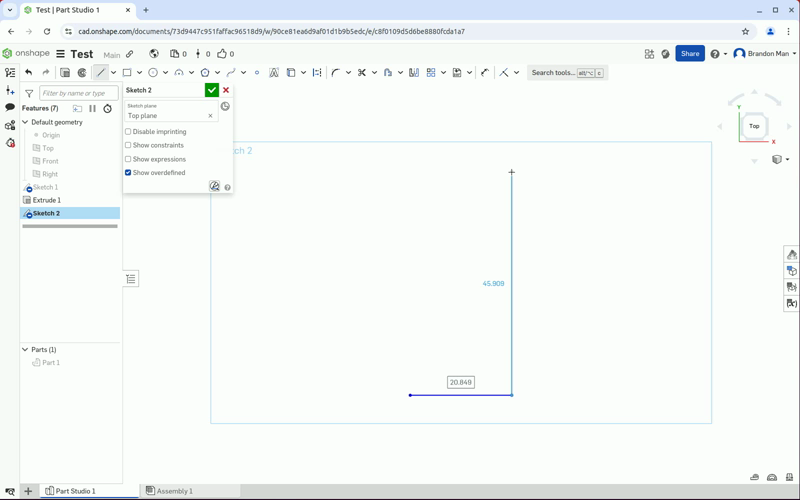
key_up(shift)
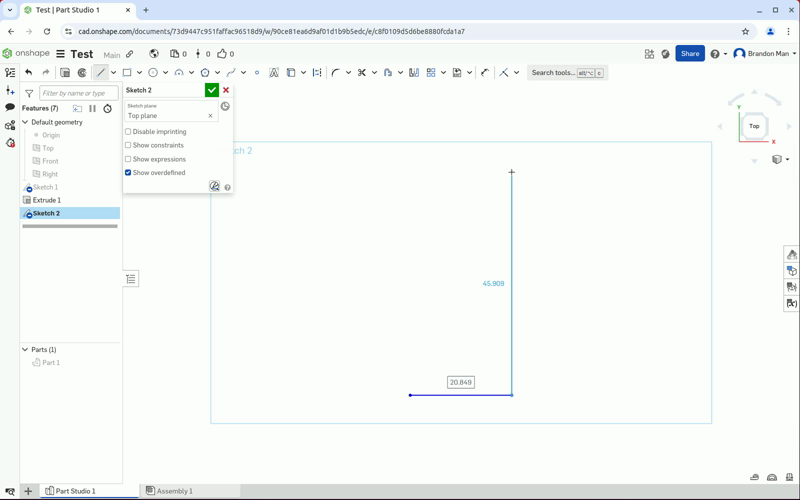
key_down(shift)
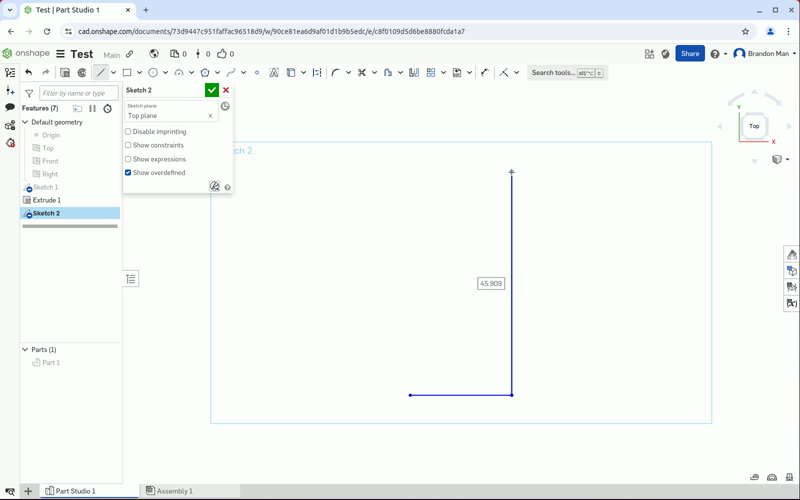
mouse_move(410, 171)
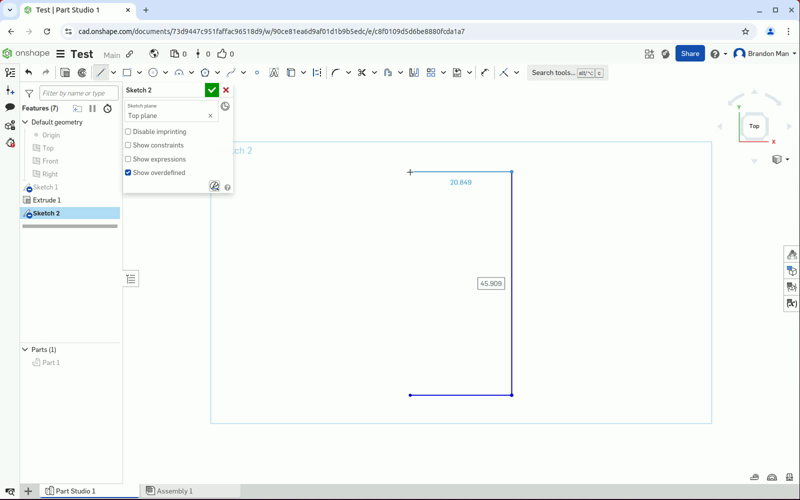
click(410, 171)
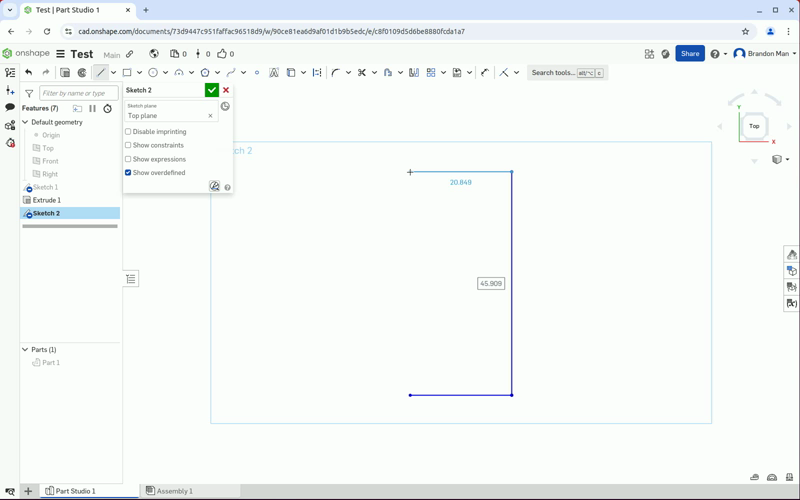
key_up(shift)
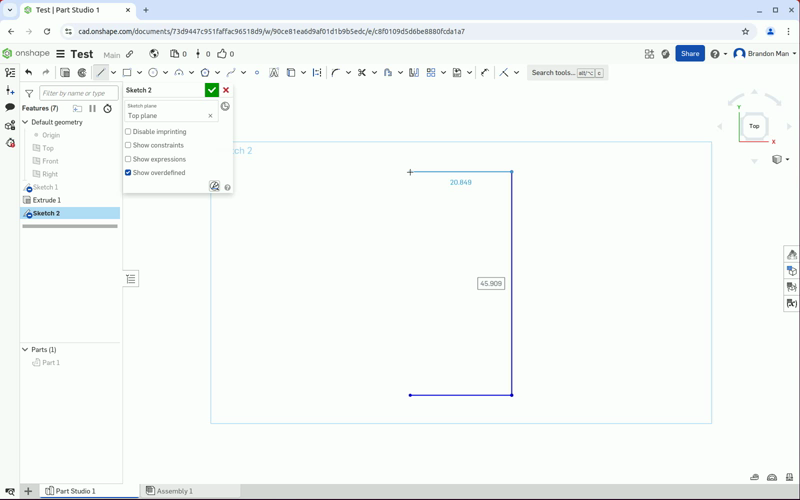
key_down(shift)
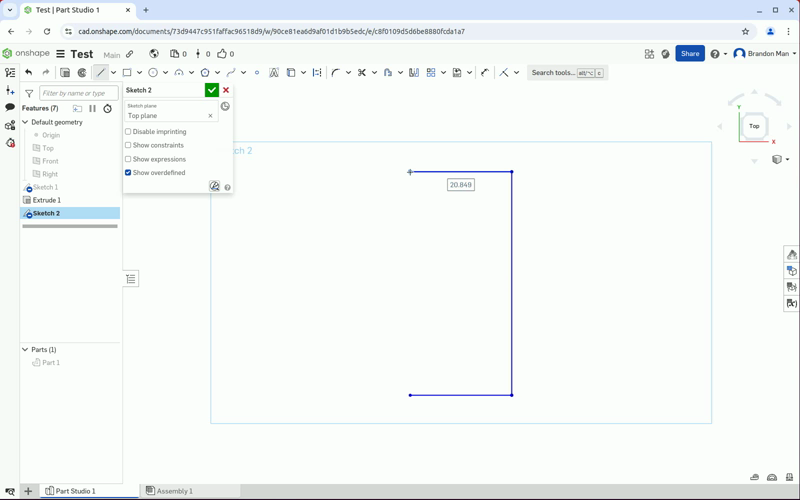
mouse_move(410, 395)
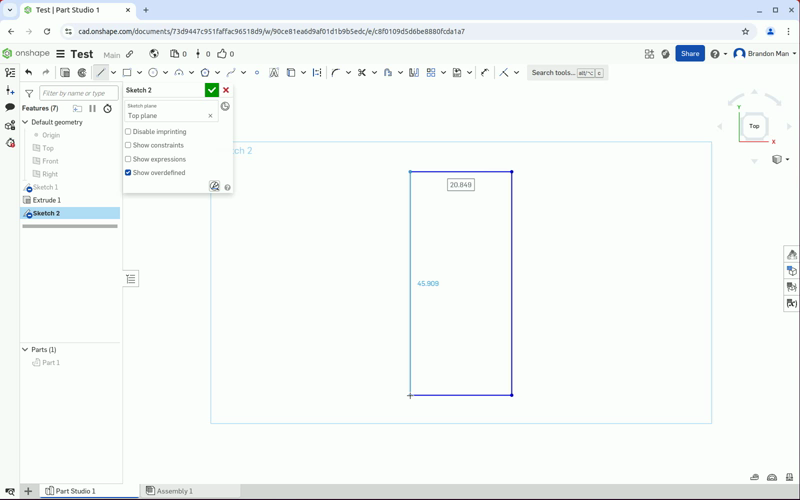
key_up(shift)
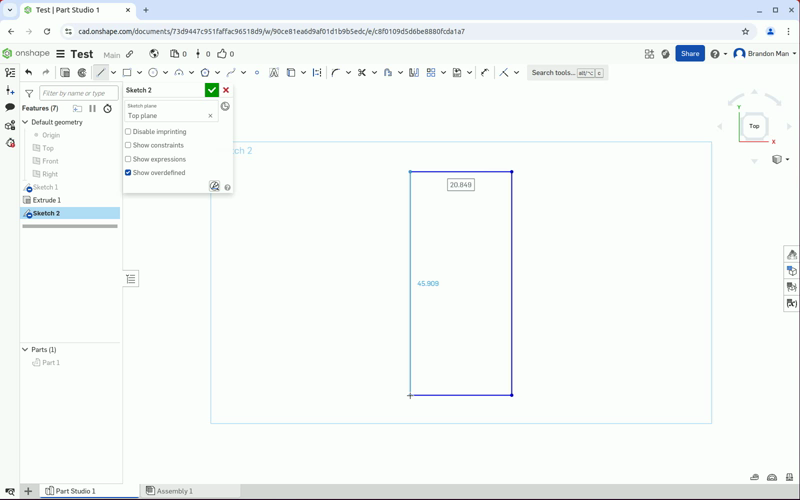
click(410, 395)
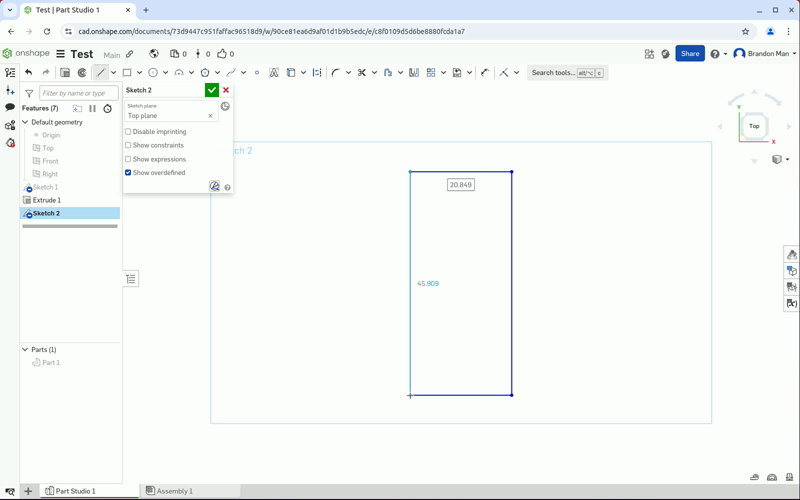
key(esc)
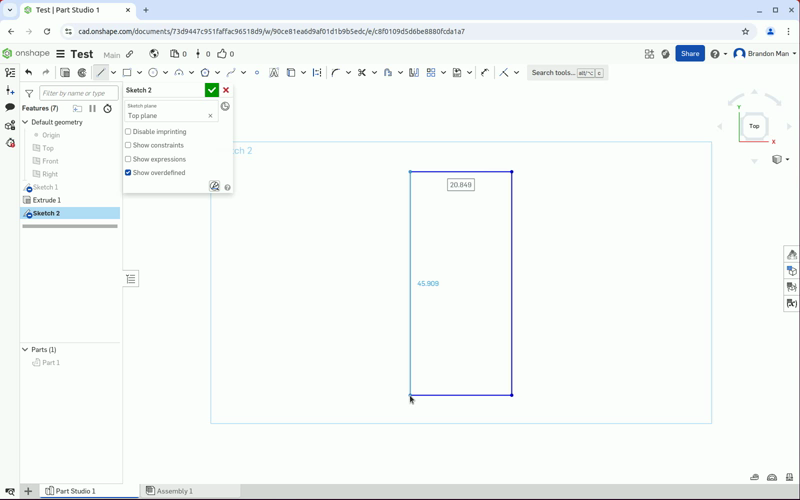
mouse_move(437, 264)
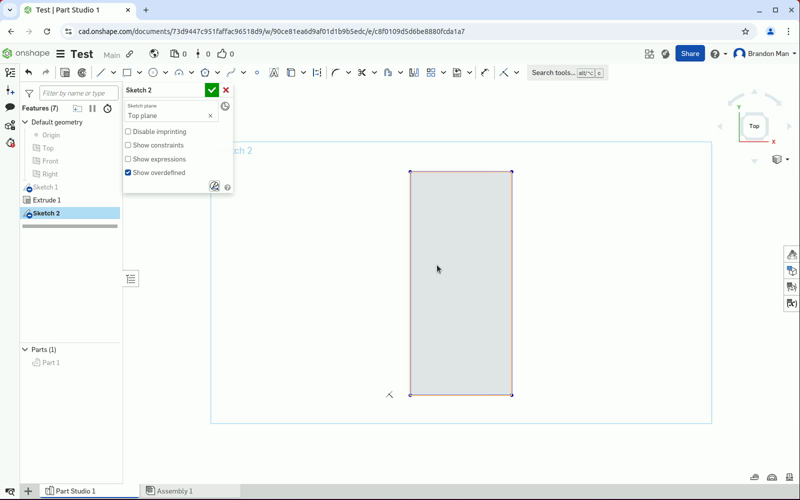
click(437, 264)
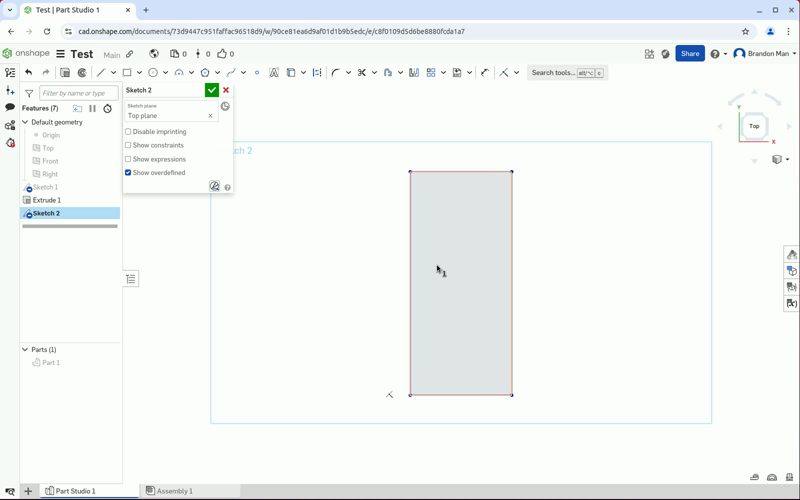
mouse_move(73, 352)
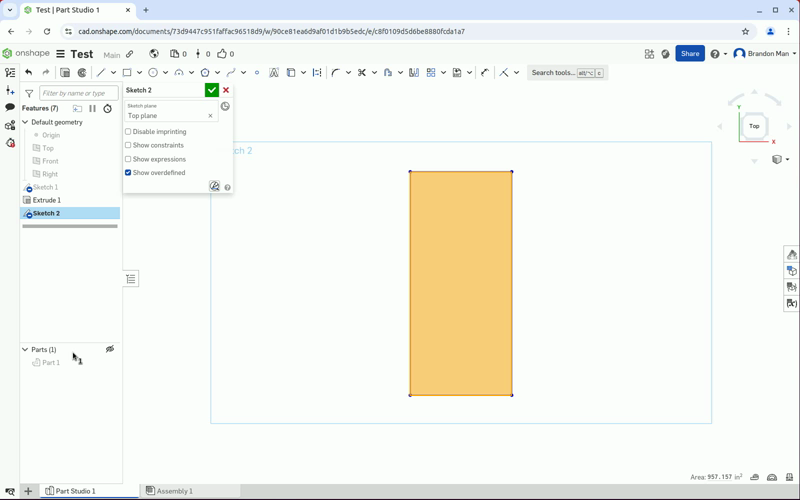
key(shift+y)
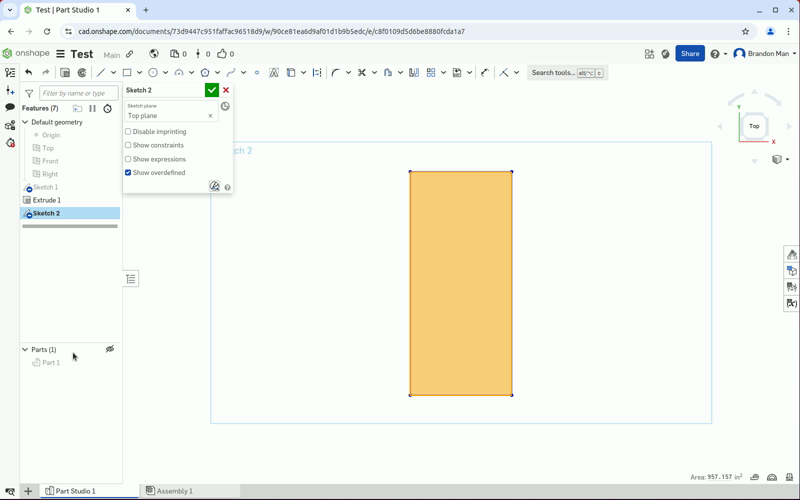
key(shift+e)
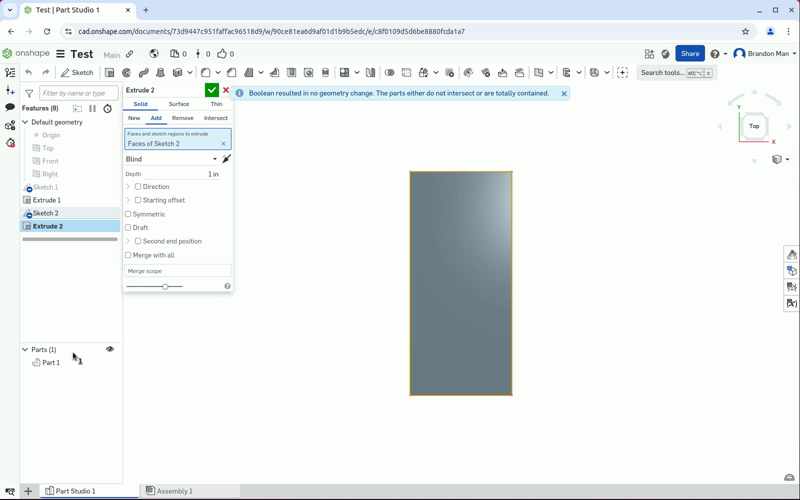
mouse_move(143, 106)
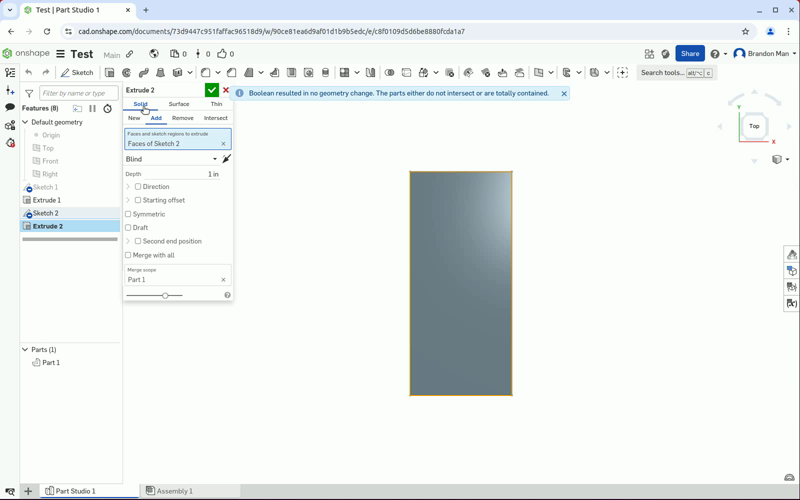
click(143, 106)
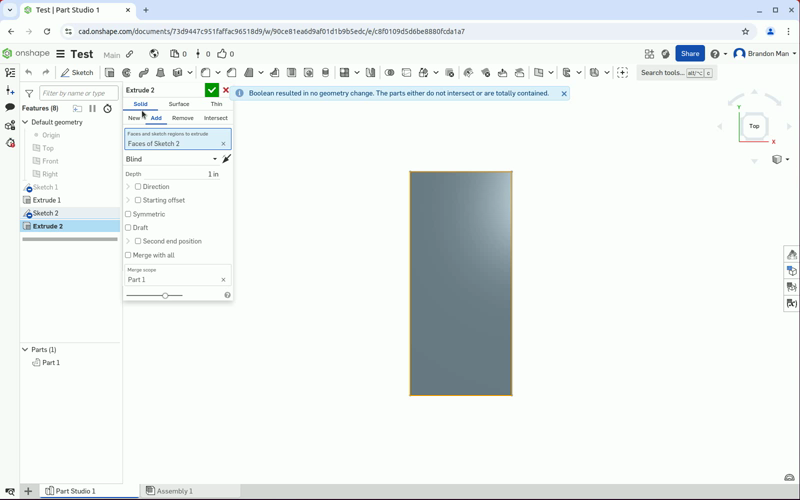
mouse_move(137, 120)
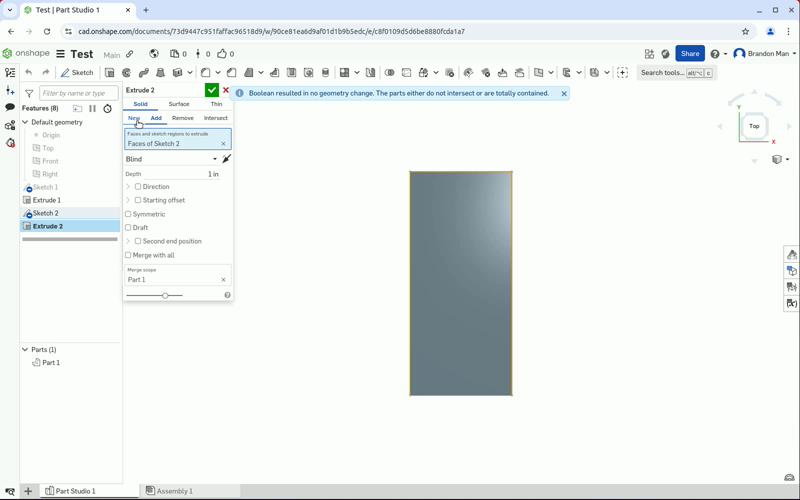
click(137, 120)
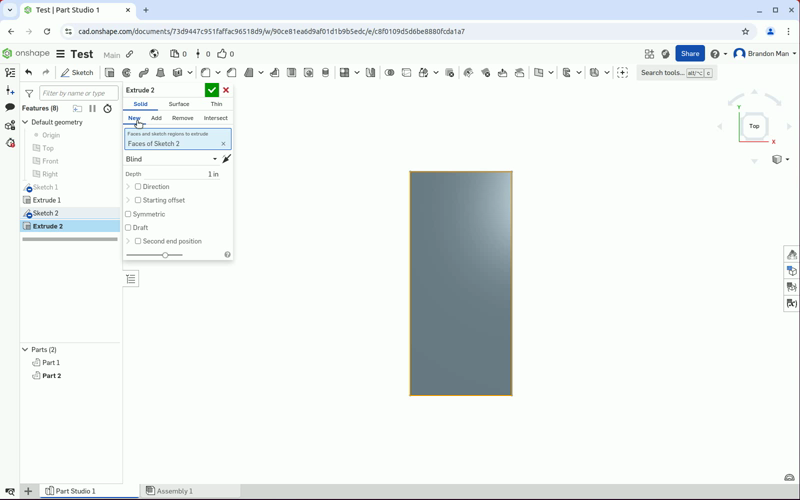
key(tab, 4)
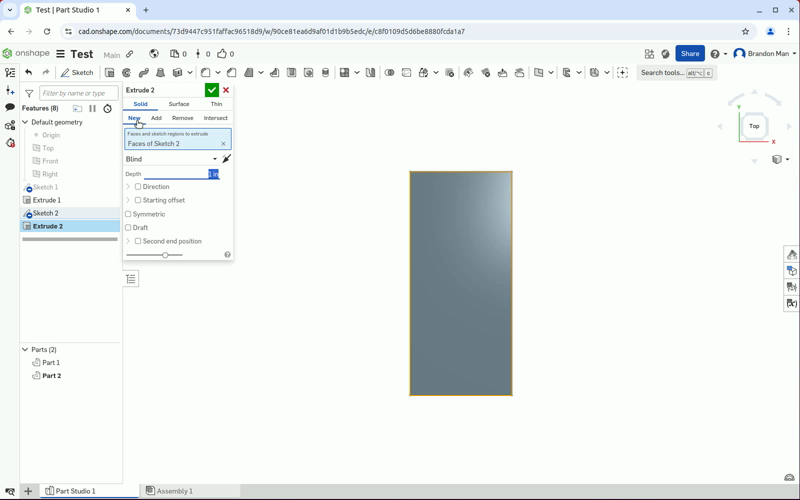
text(1.204)
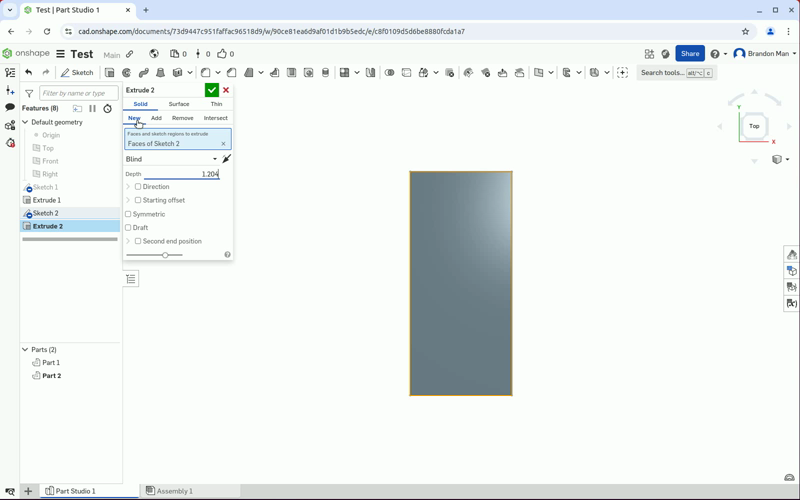
key(enter)
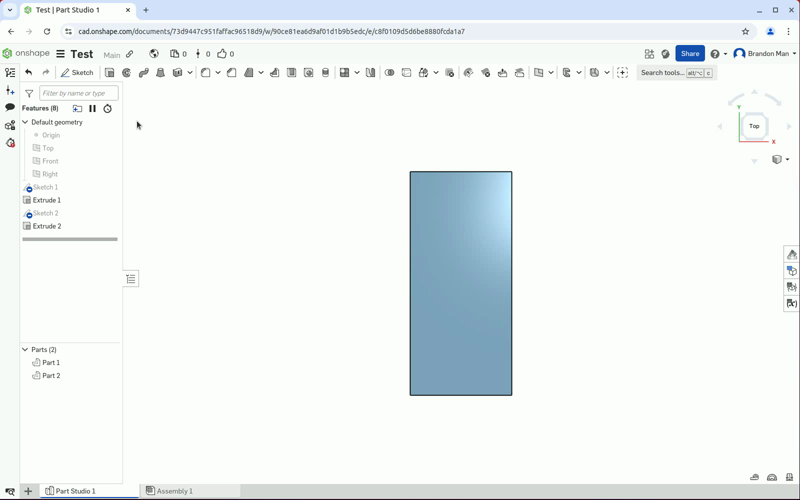
key(shift+h)
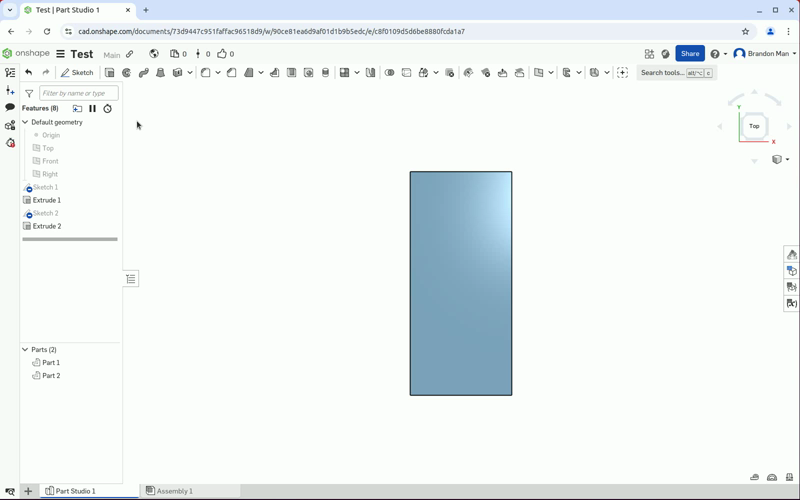
key(shift+h)
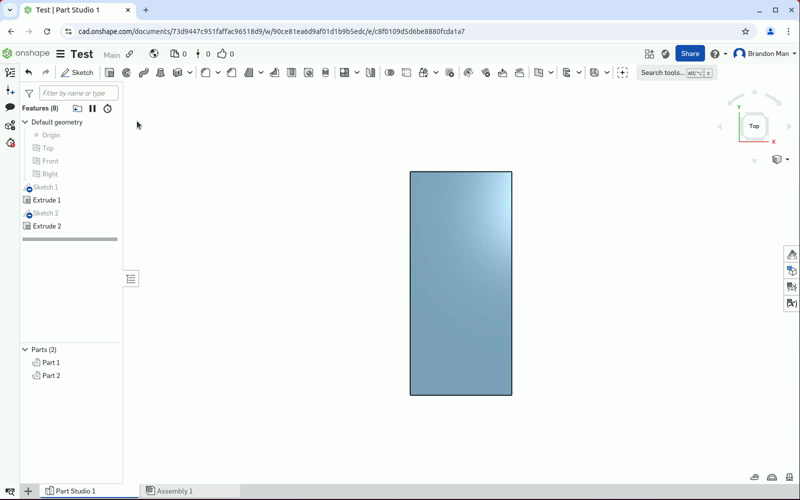
key(shift+7)
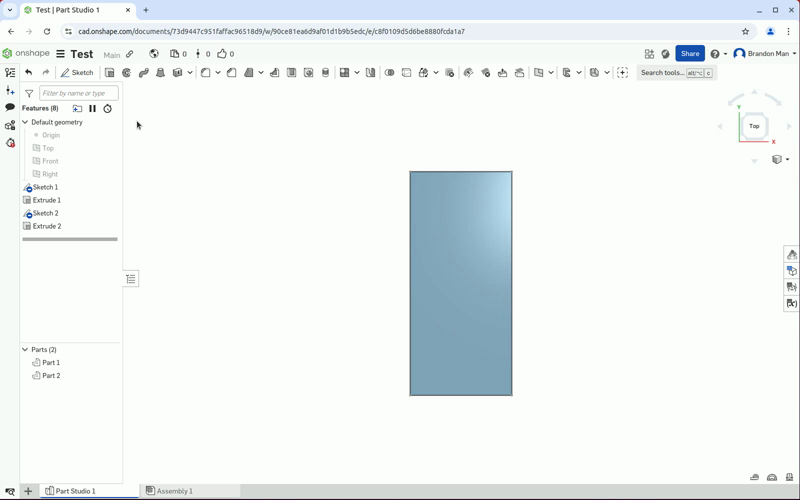
key(up, 3)
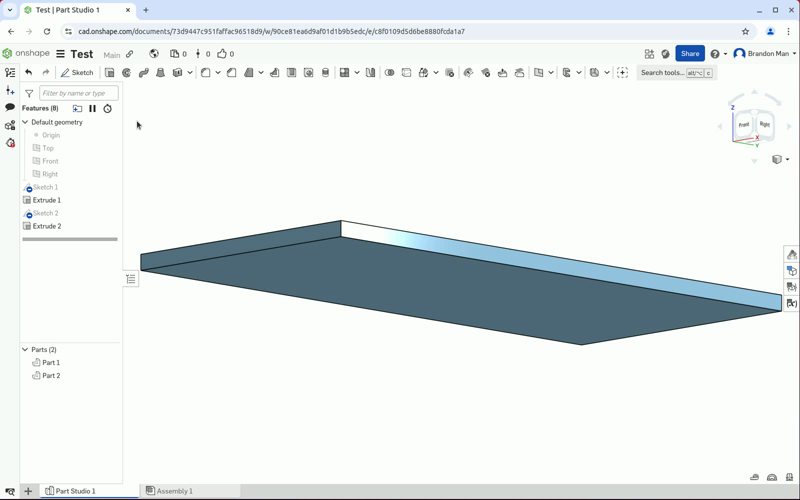
key(left, 3)
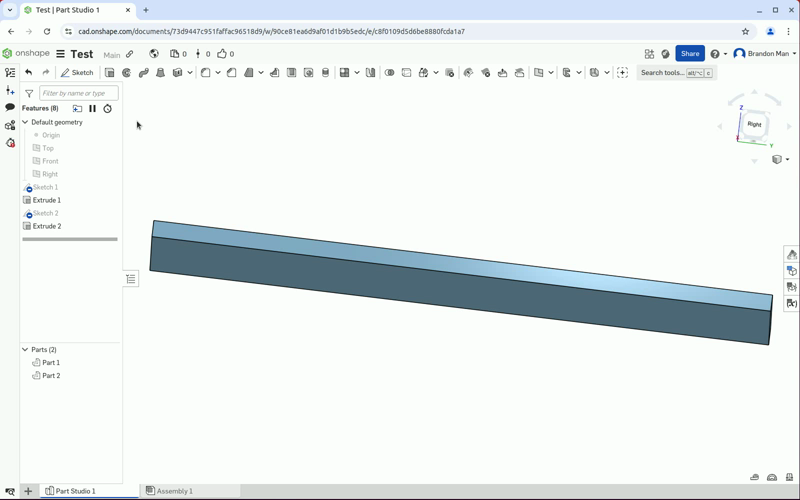
key(right, 3)
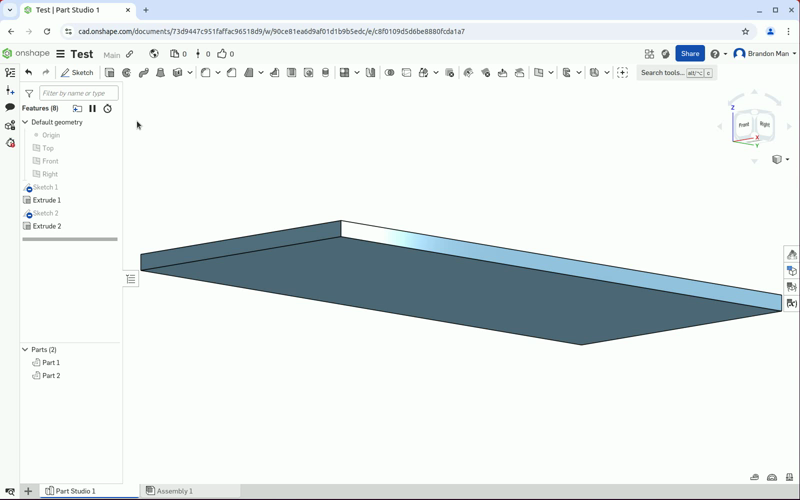
key(down, 3)
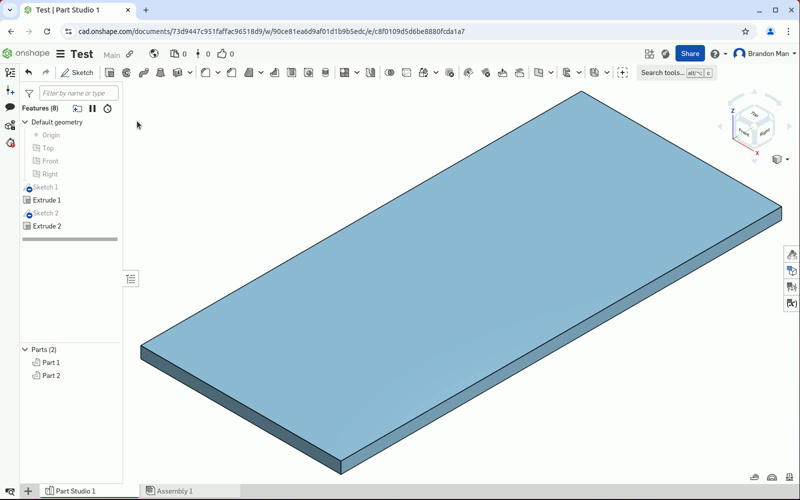
mouse_move(73, 189)
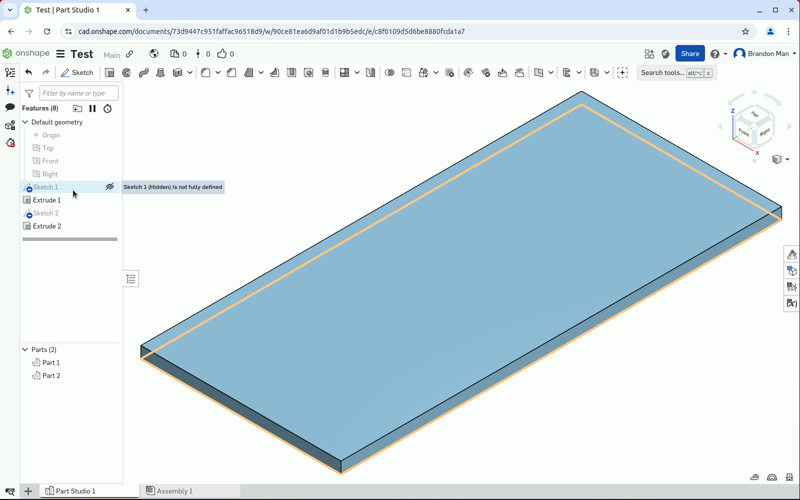
click(73, 189)